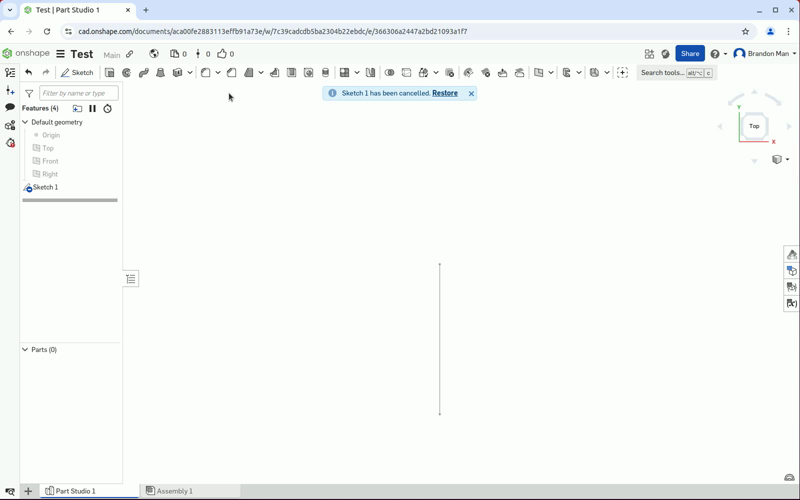
key(shift+h)
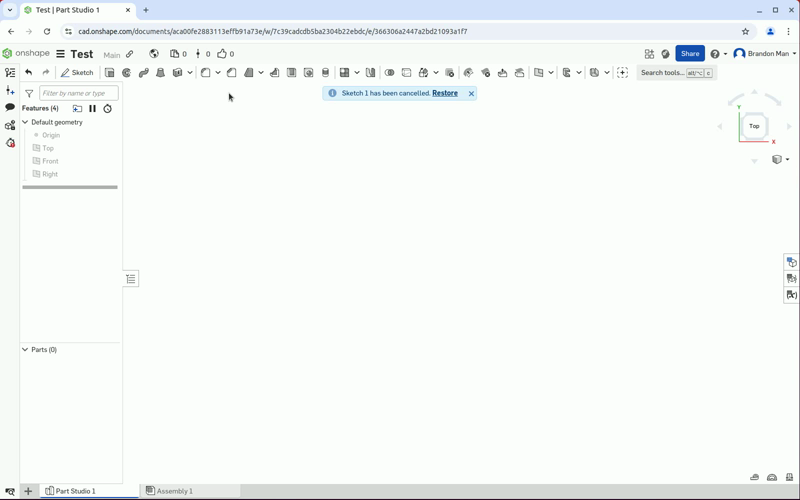
mouse_move(73, 352)
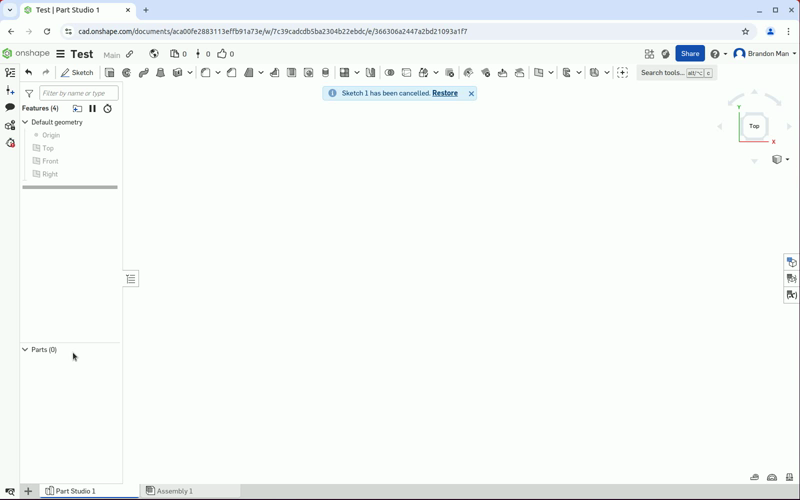
key(y)
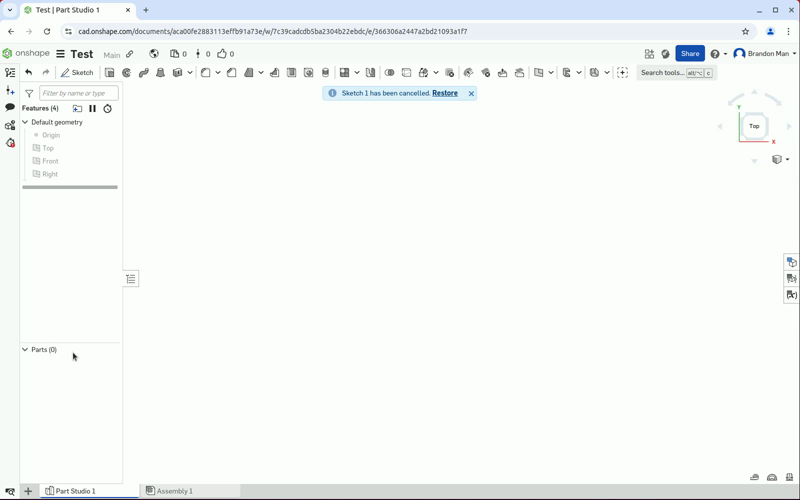
key(shift+p)
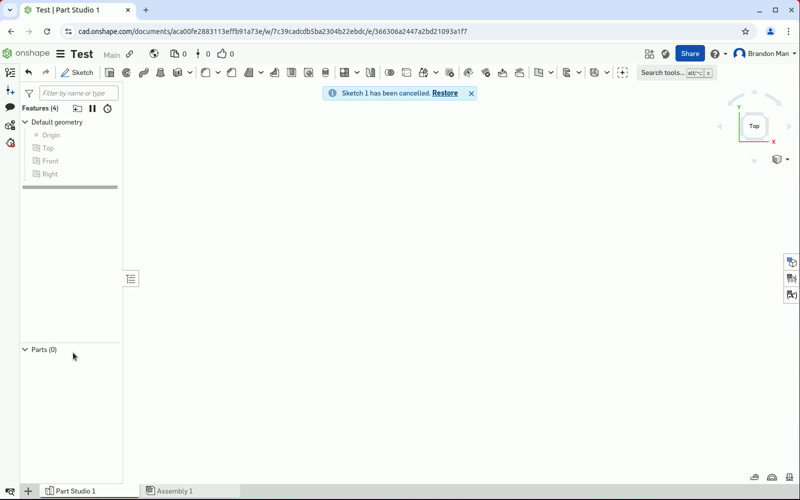
key(space)
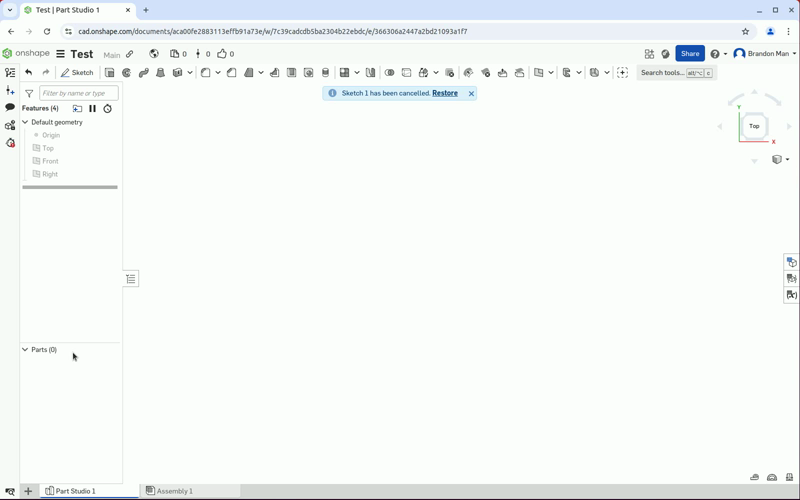
key_down(shift)
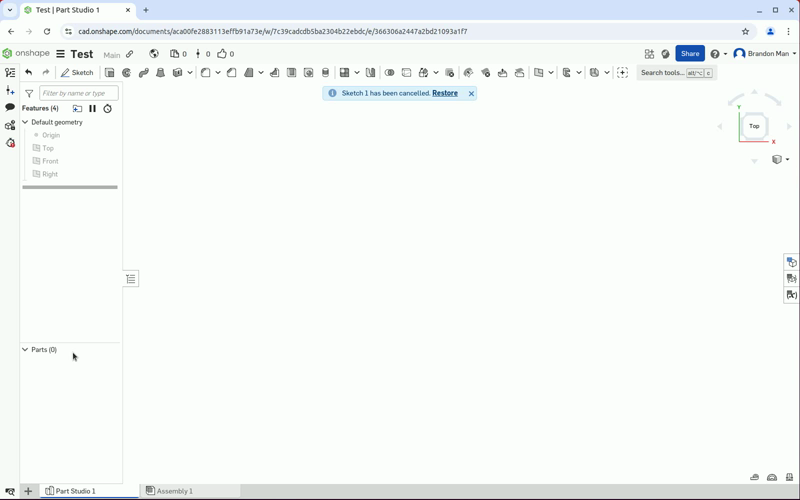
key(up)
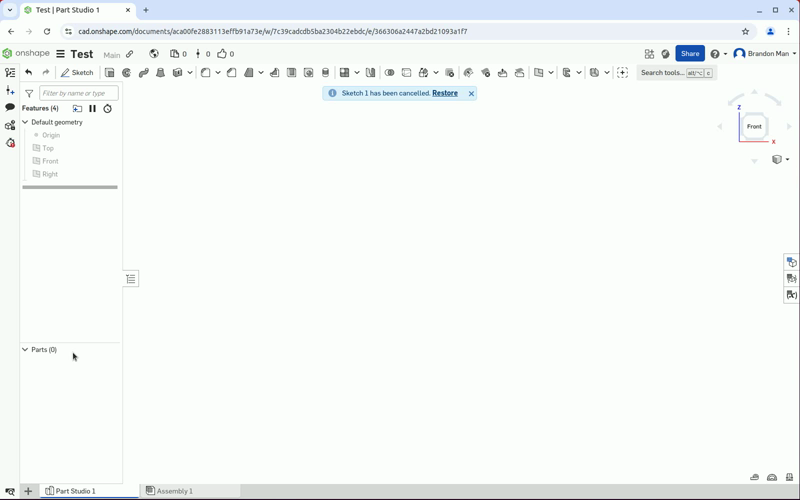
key_up(shift)
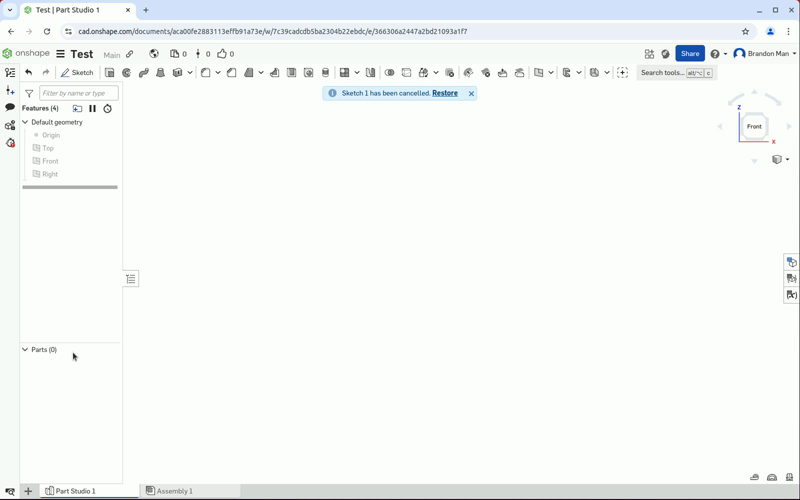
mouse_move(73, 352)
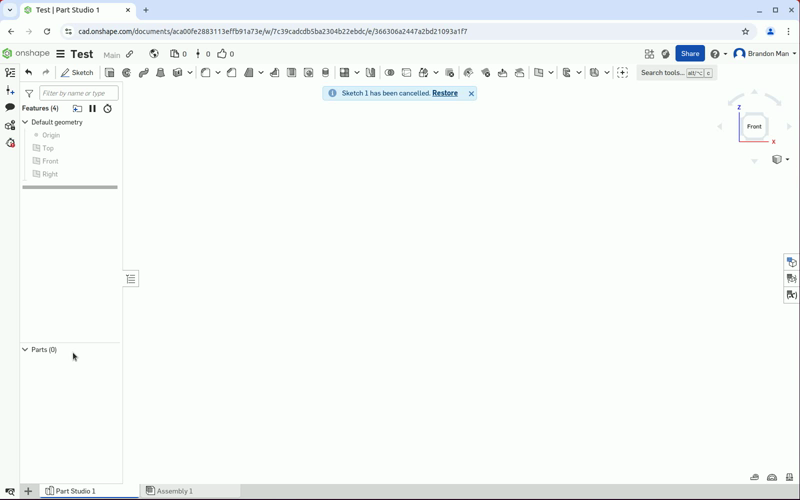
key(shift+y)
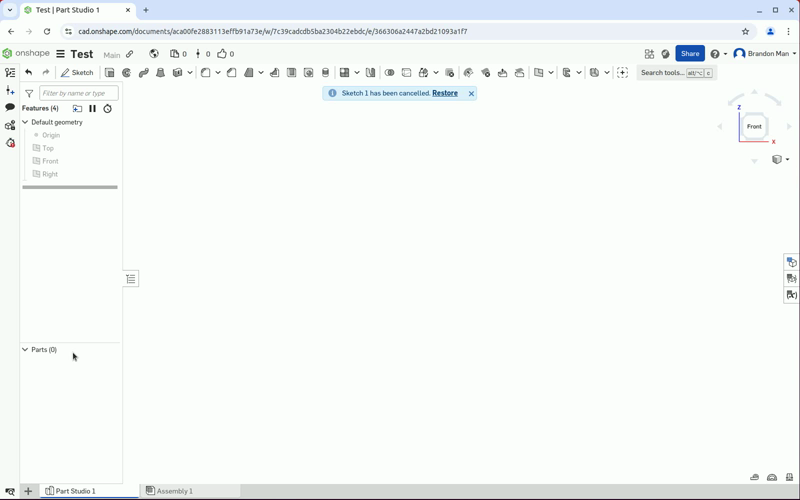
key(shift+s)
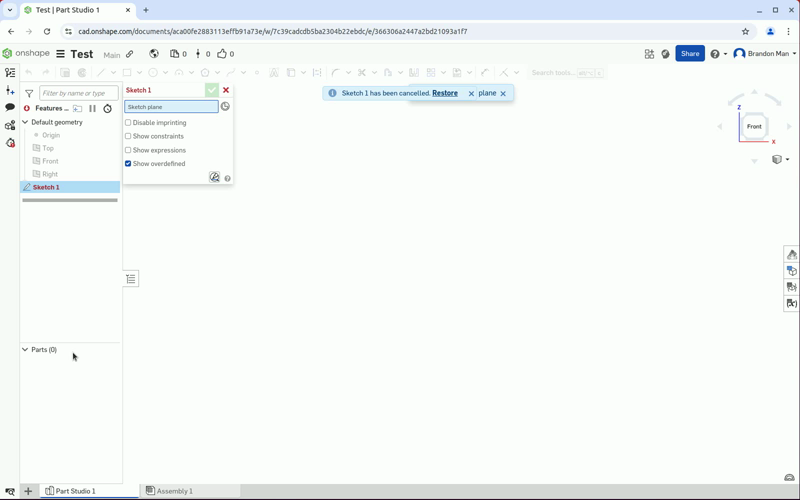
mouse_move(73, 163)
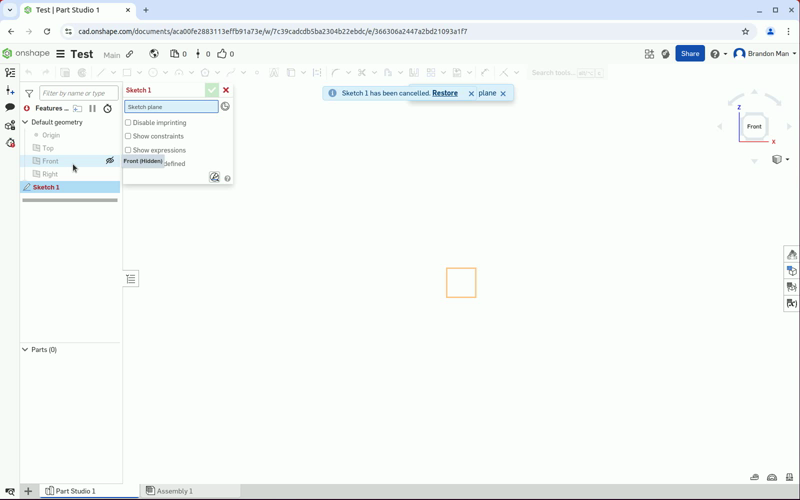
click(73, 163)
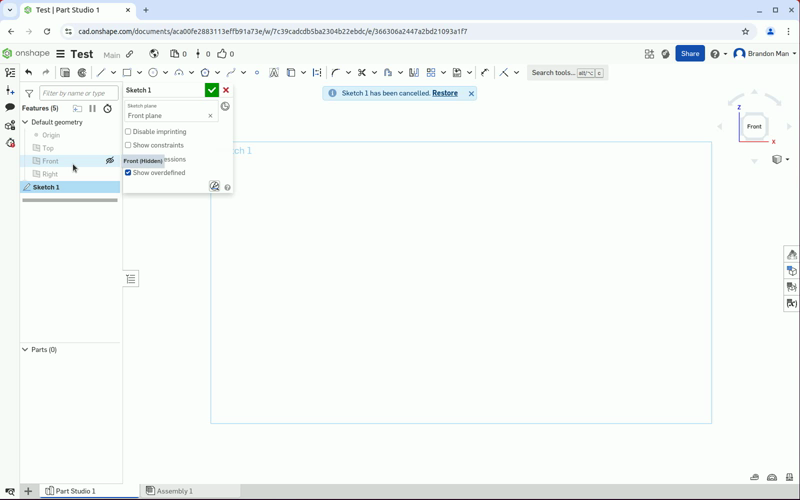
mouse_move(73, 352)
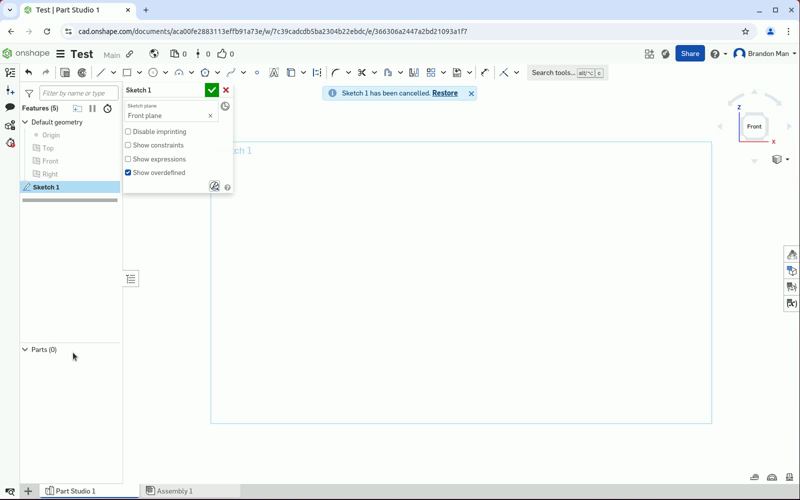
key(y)
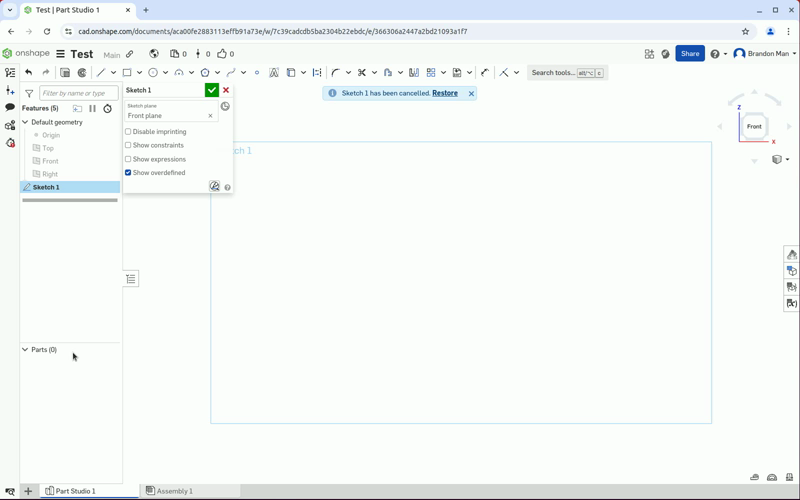
key(l)
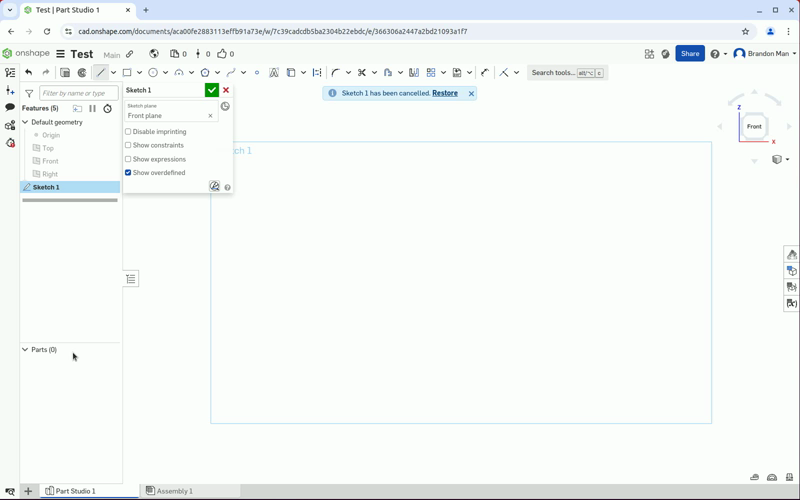
key_down(shift)
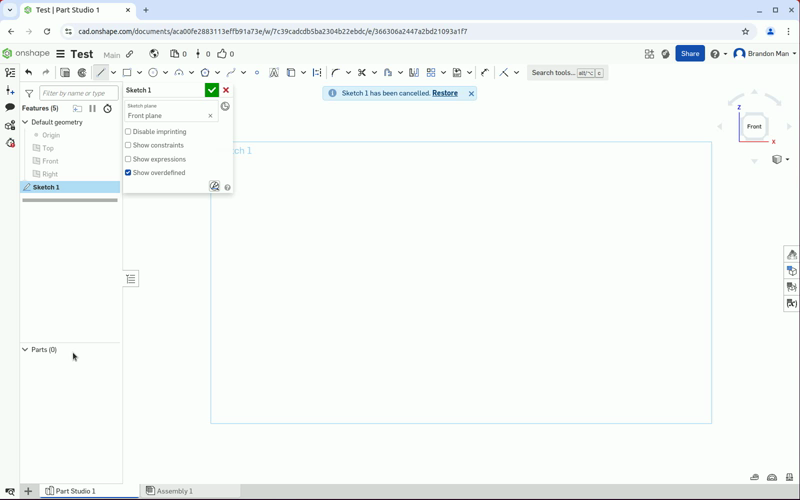
mouse_move(350, 282)
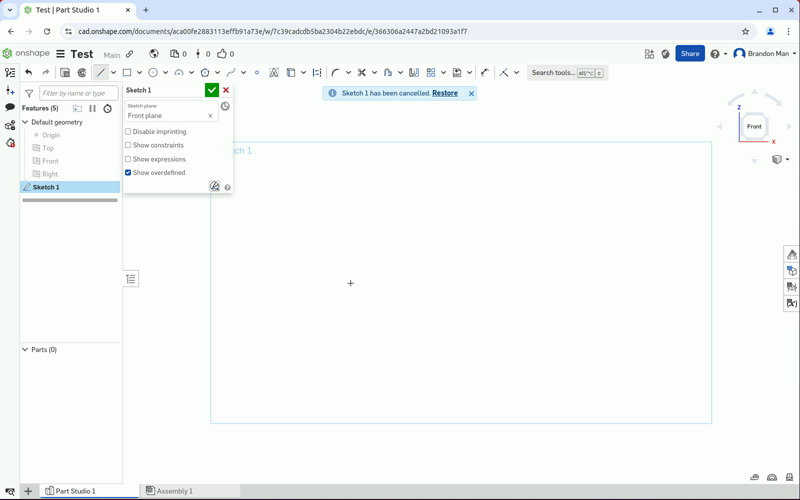
click(350, 282)
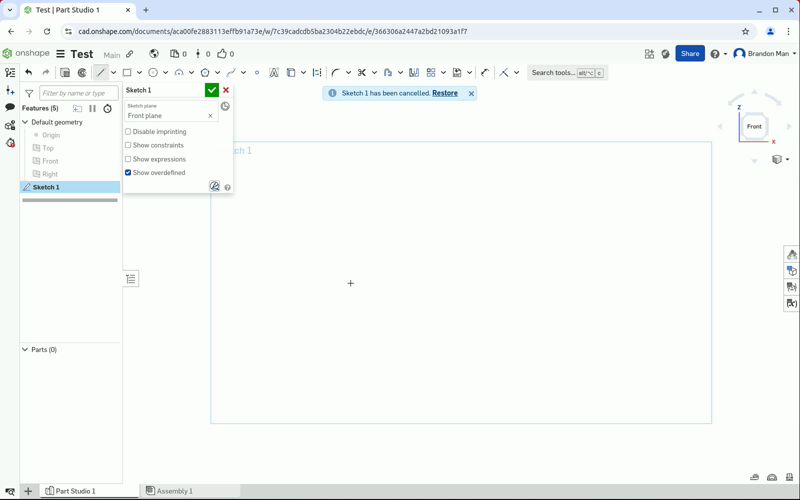
key_up(shift)
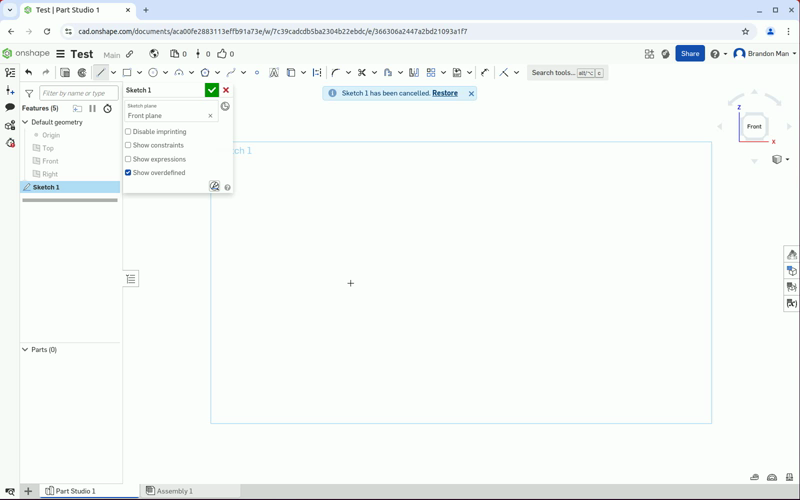
key_down(shift)
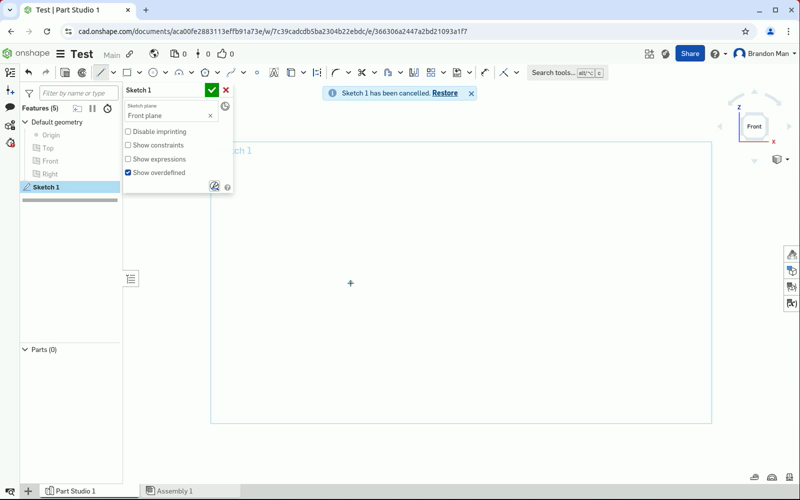
mouse_move(555, 282)
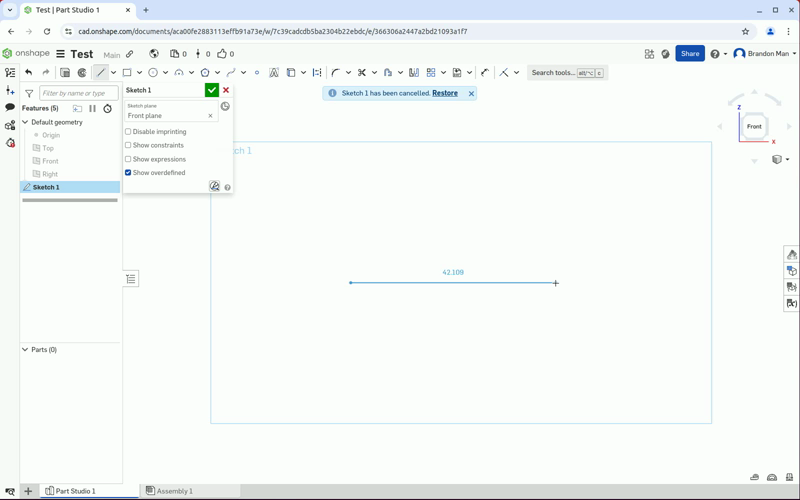
click(555, 282)
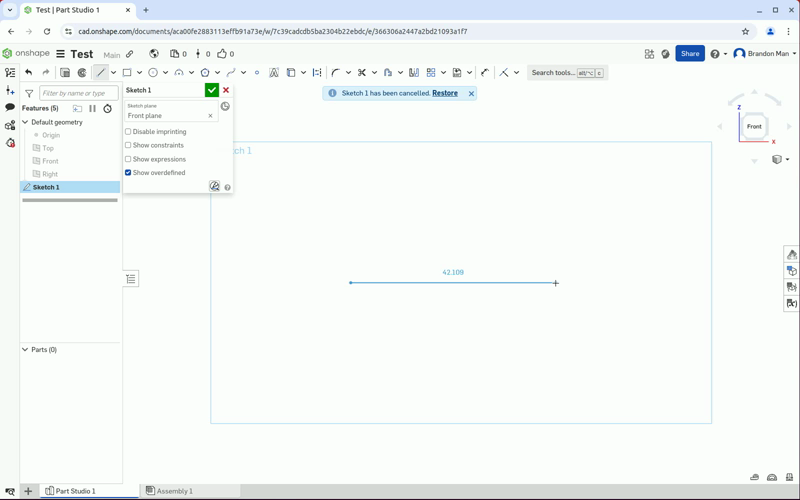
key_up(shift)
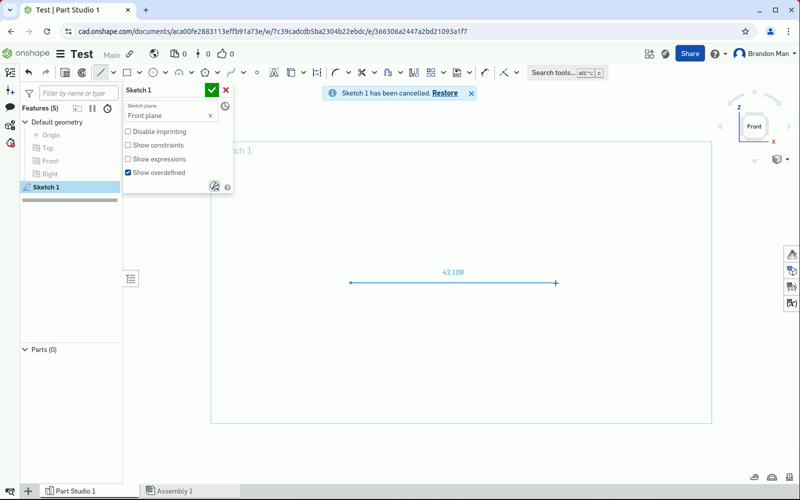
key_down(shift)
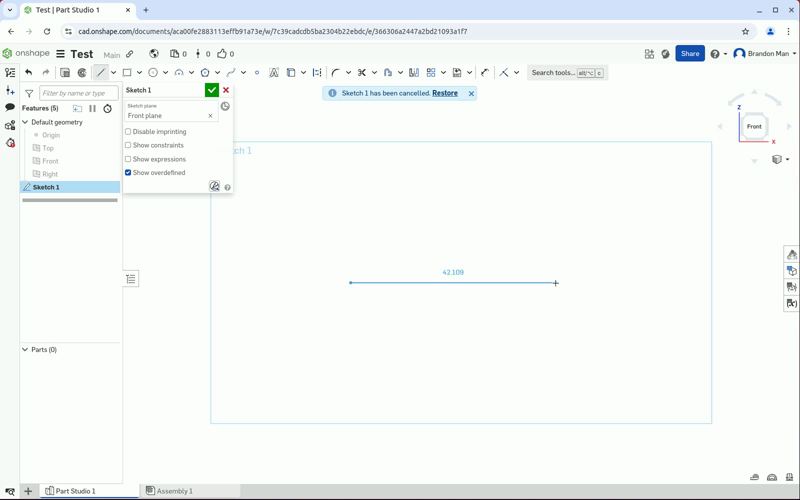
mouse_move(585, 282)
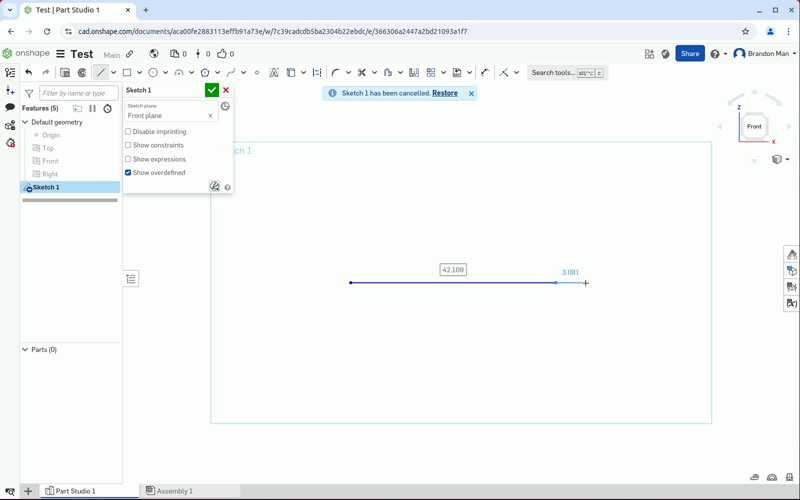
mouse_move(555, 246)
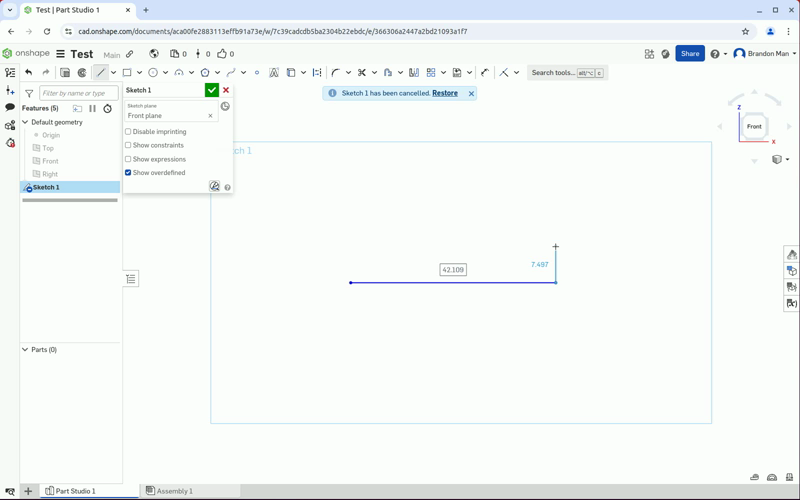
click(555, 246)
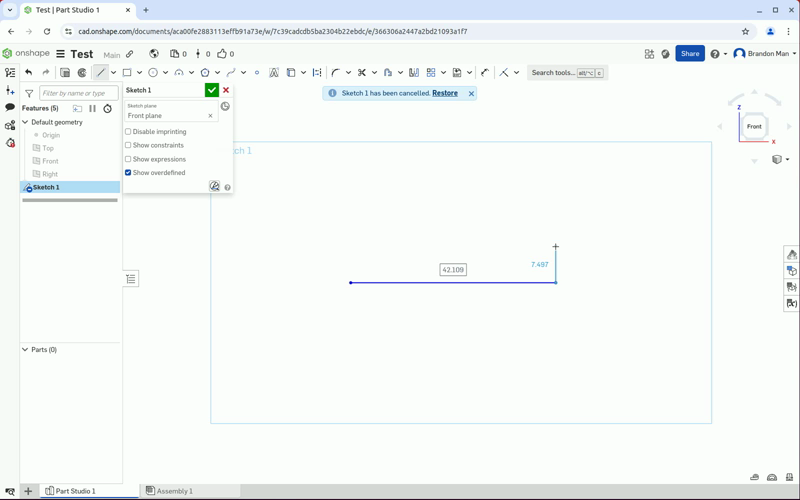
key_up(shift)
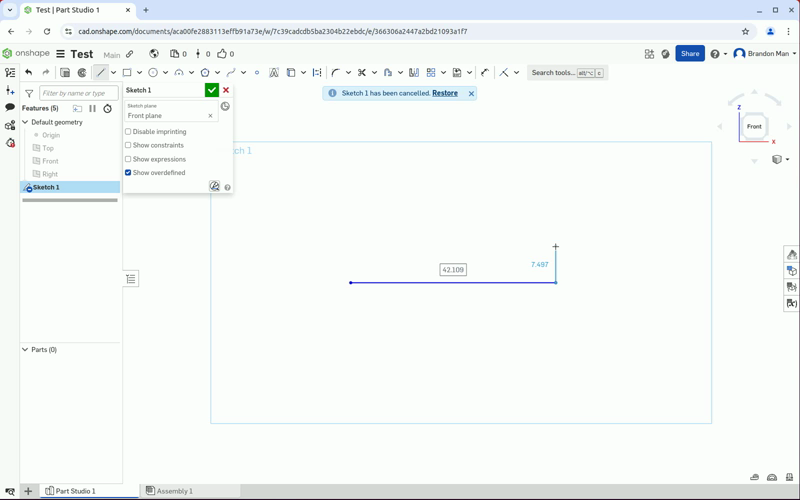
key_down(shift)
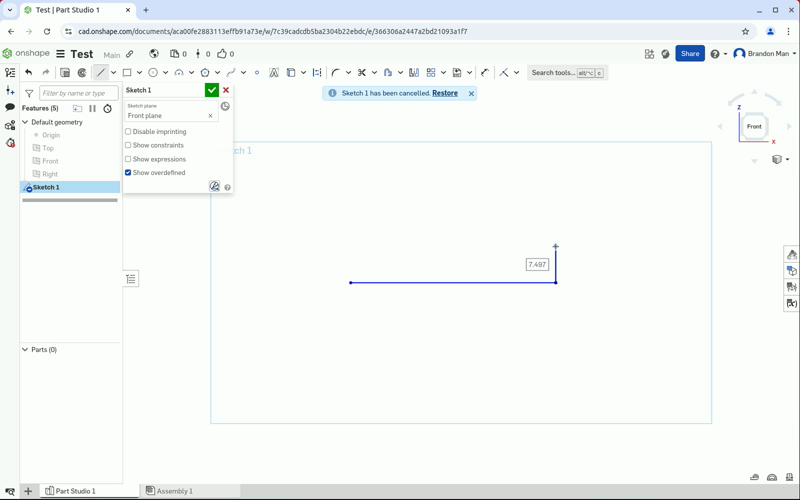
mouse_move(426, 246)
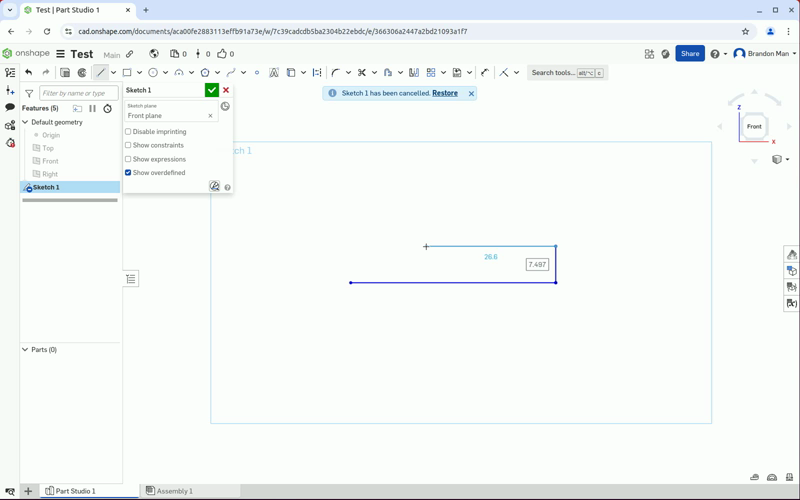
click(426, 246)
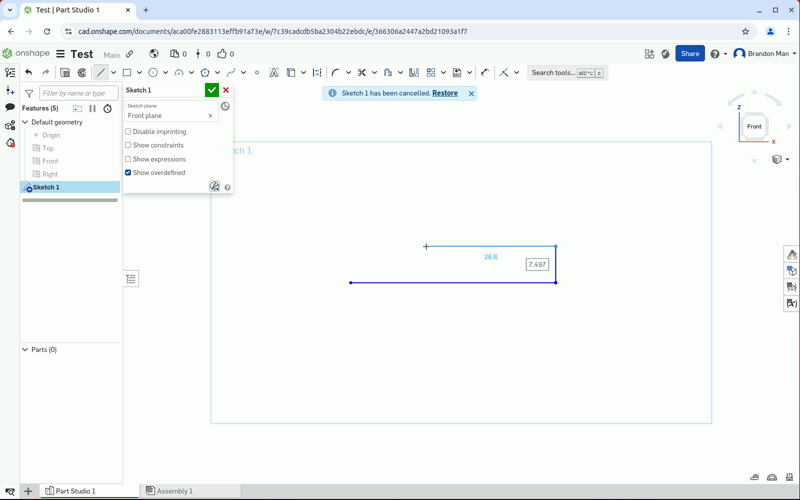
key_up(shift)
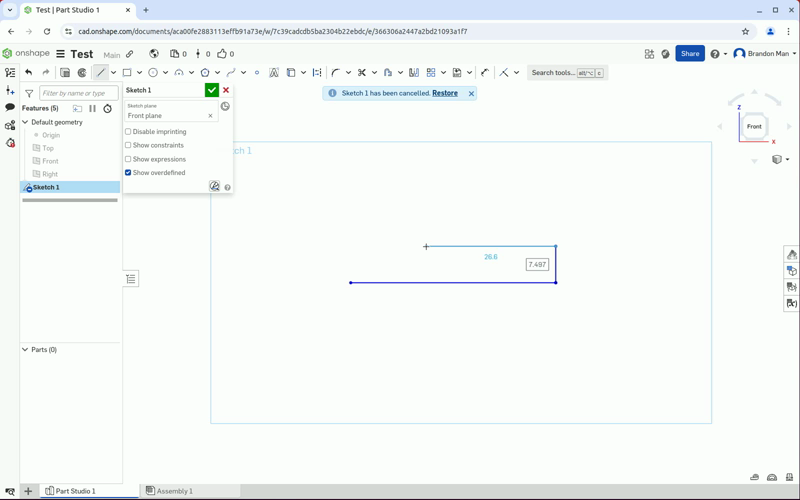
key_down(shift)
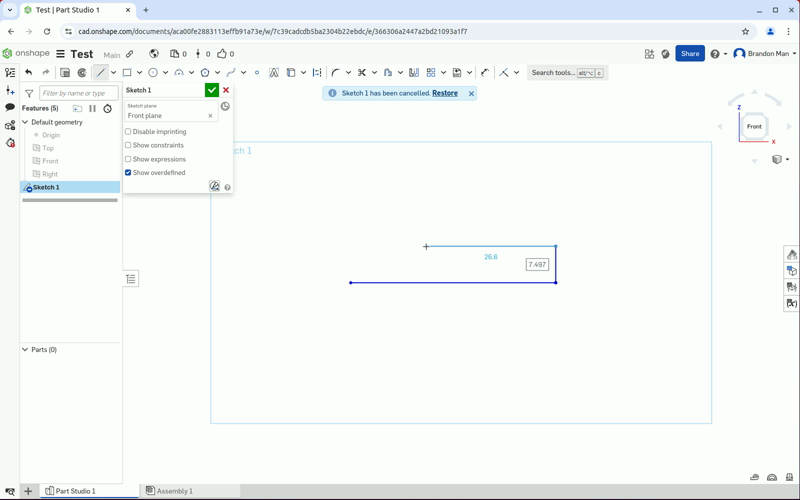
mouse_move(426, 170)
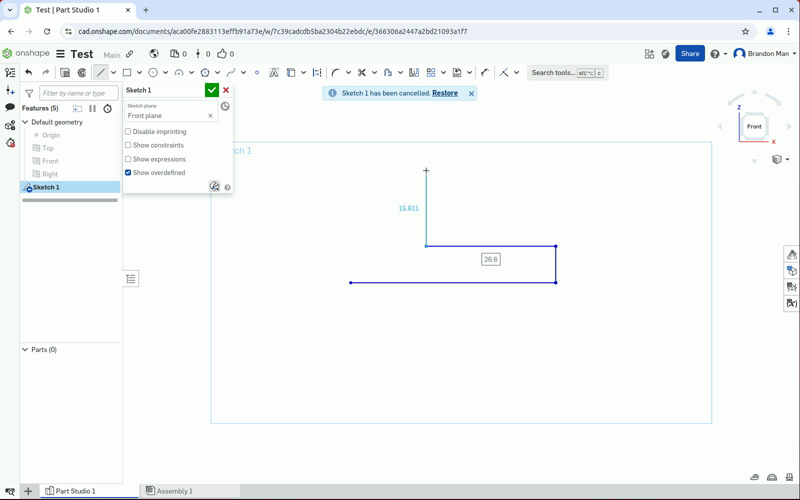
click(426, 170)
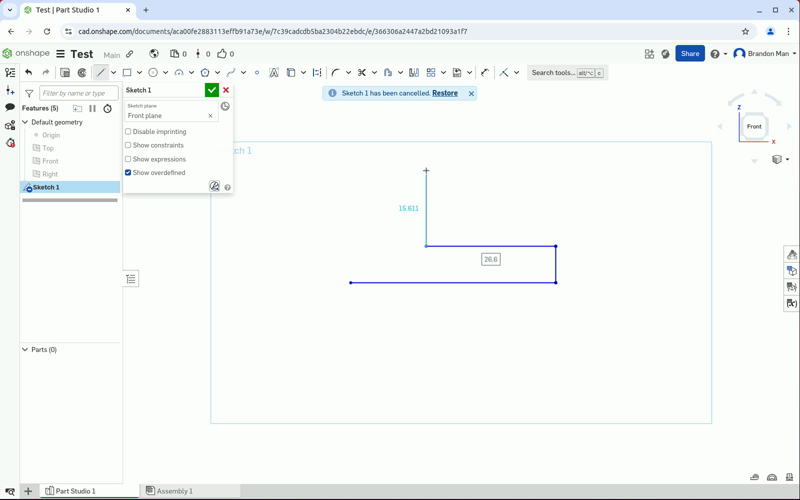
key_up(shift)
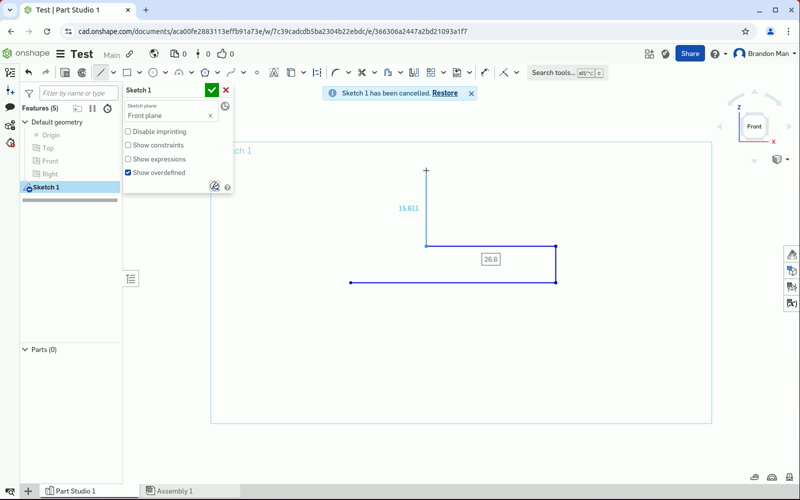
key_down(shift)
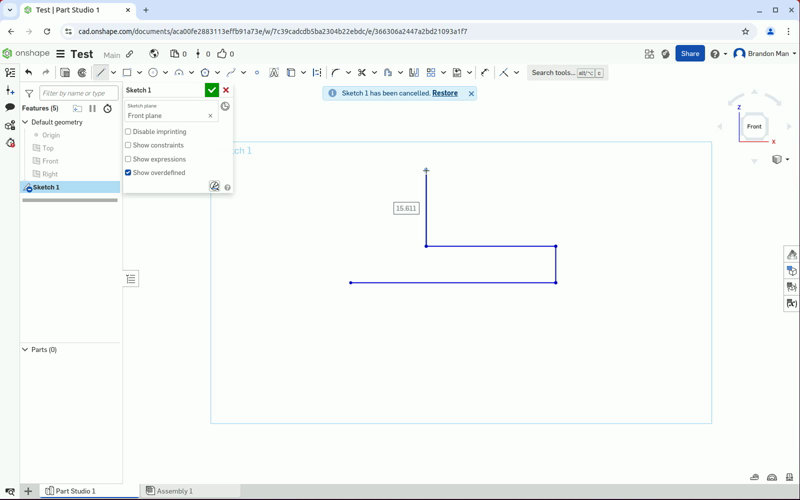
mouse_move(350, 170)
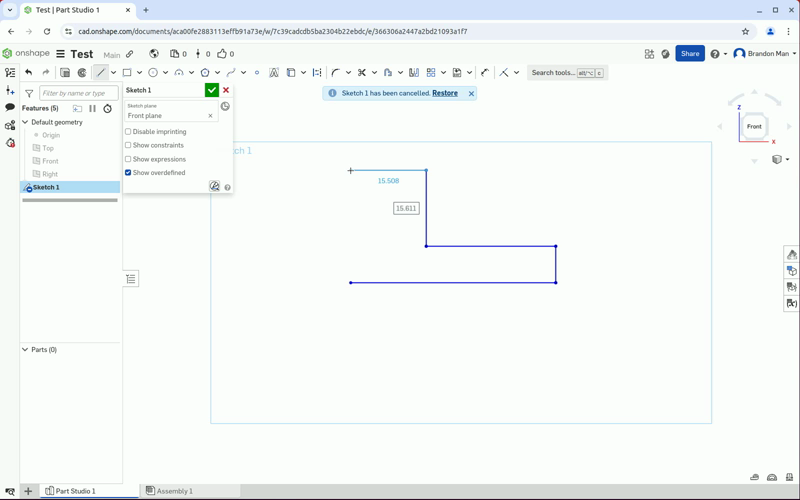
click(350, 170)
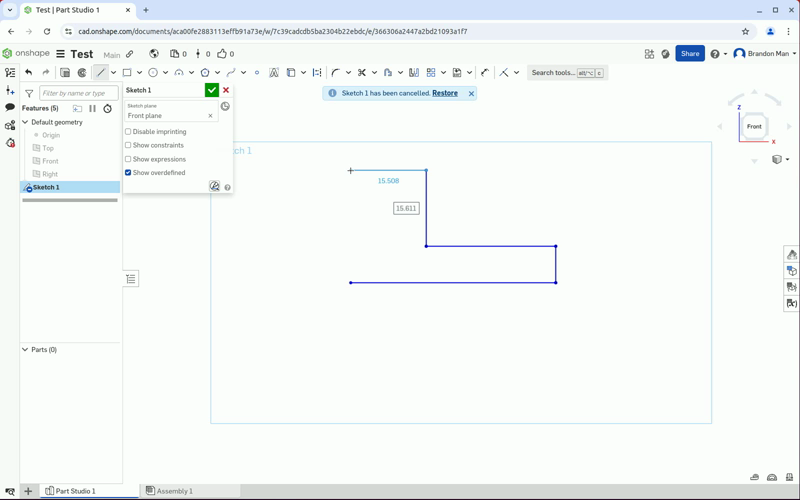
key_up(shift)
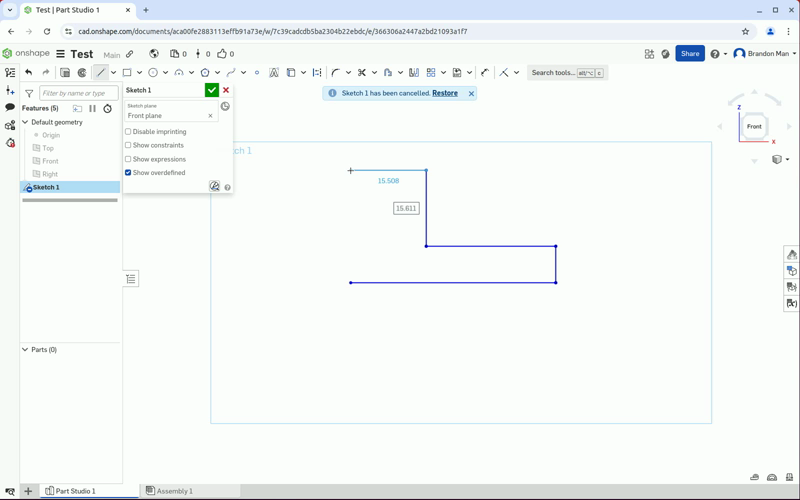
key_down(shift)
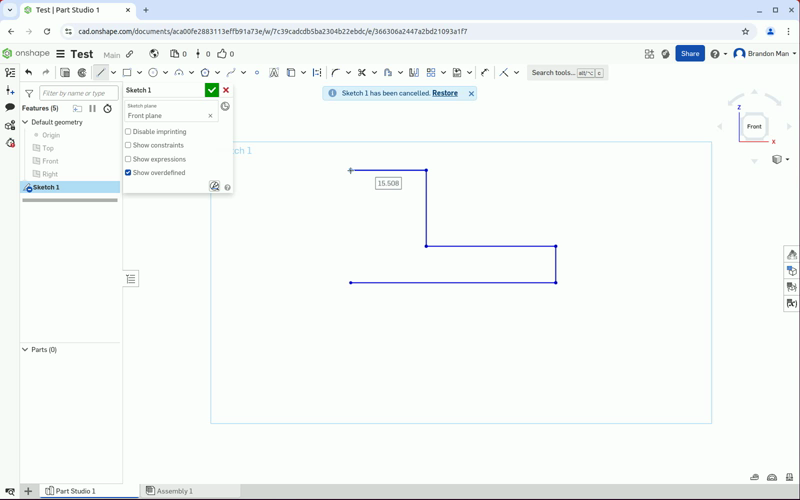
mouse_move(350, 282)
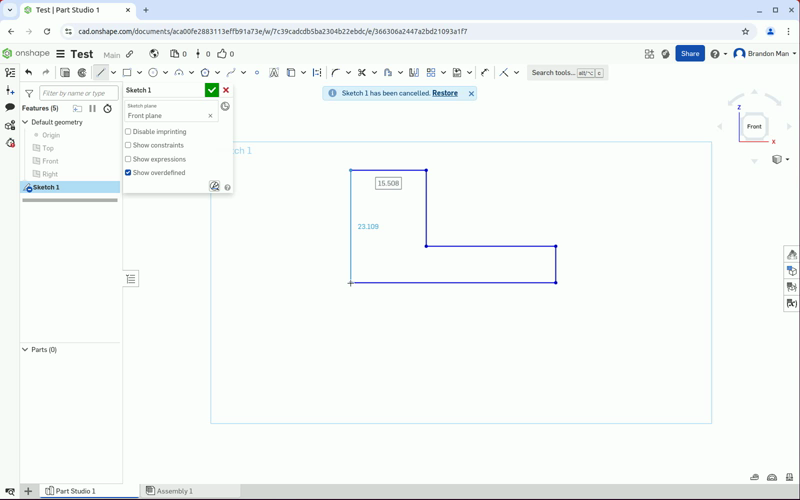
key_up(shift)
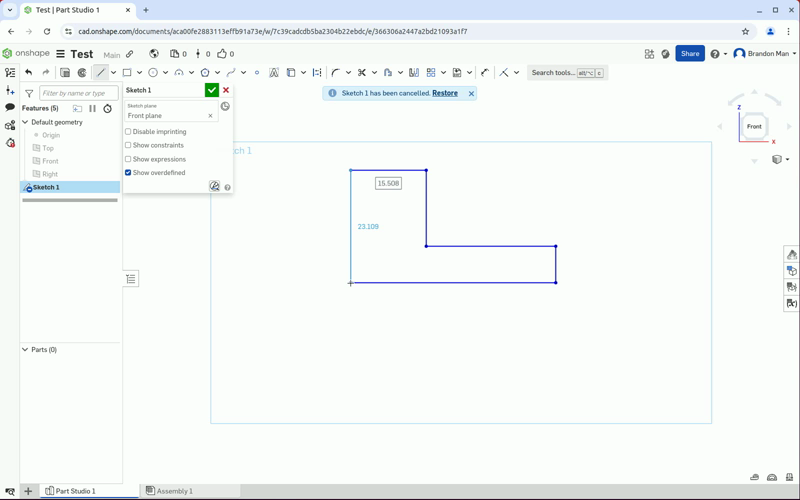
click(350, 282)
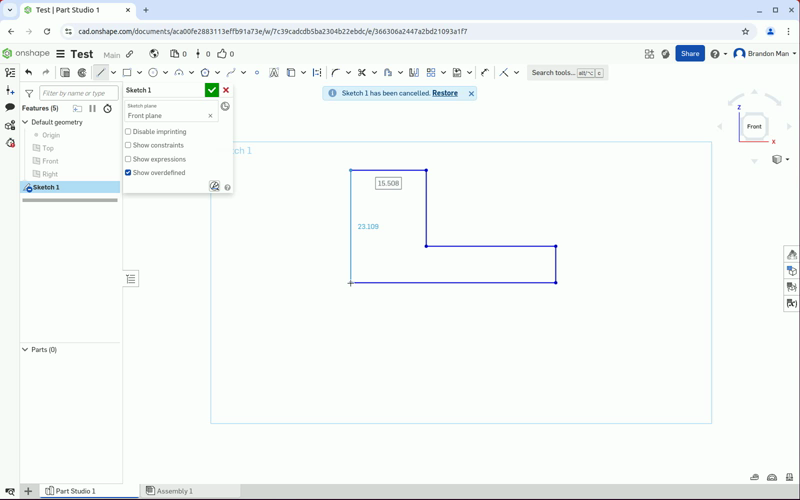
key(esc)
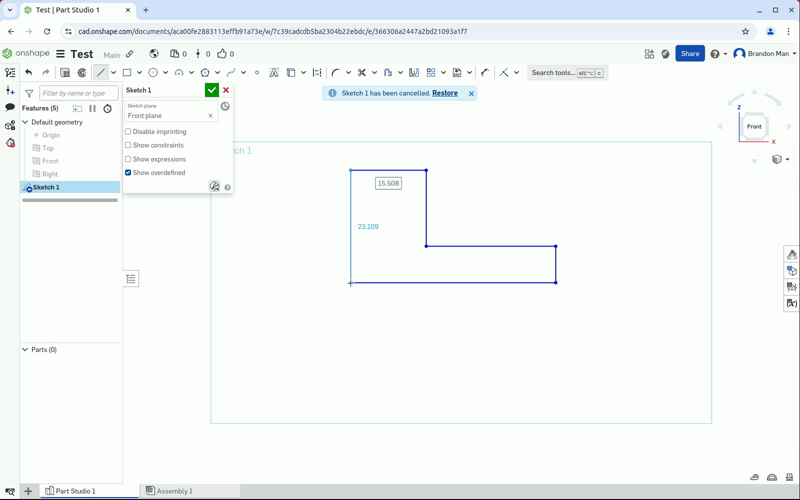
mouse_move(418, 251)
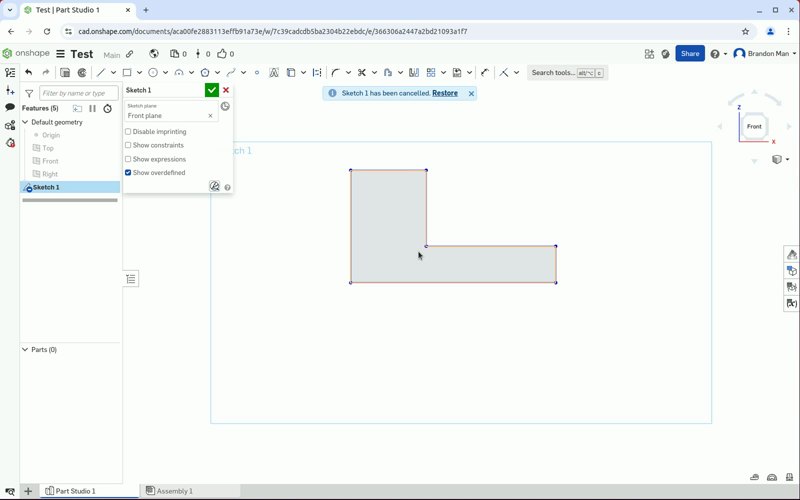
click(418, 251)
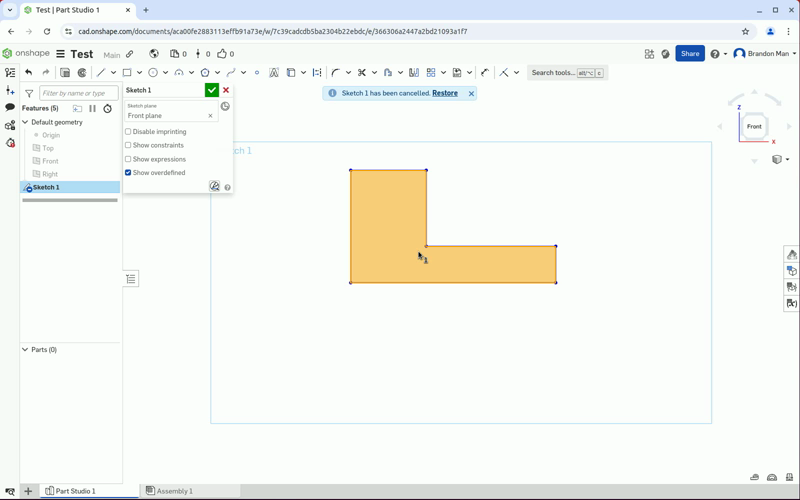
mouse_move(73, 352)
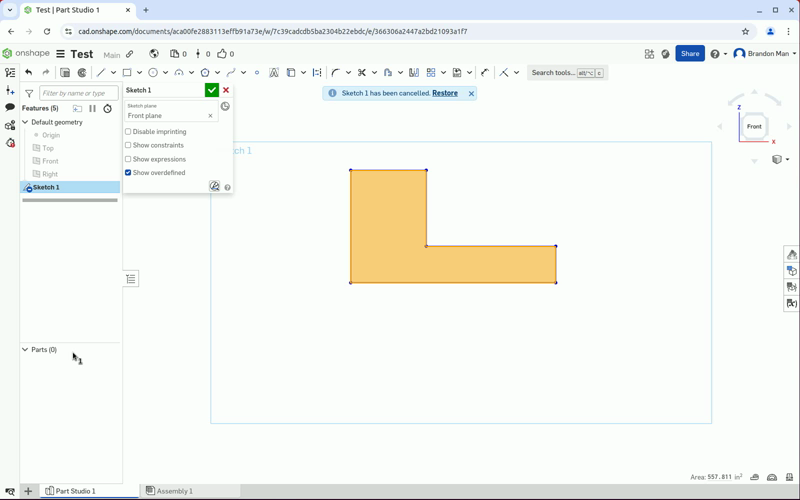
key(shift+y)
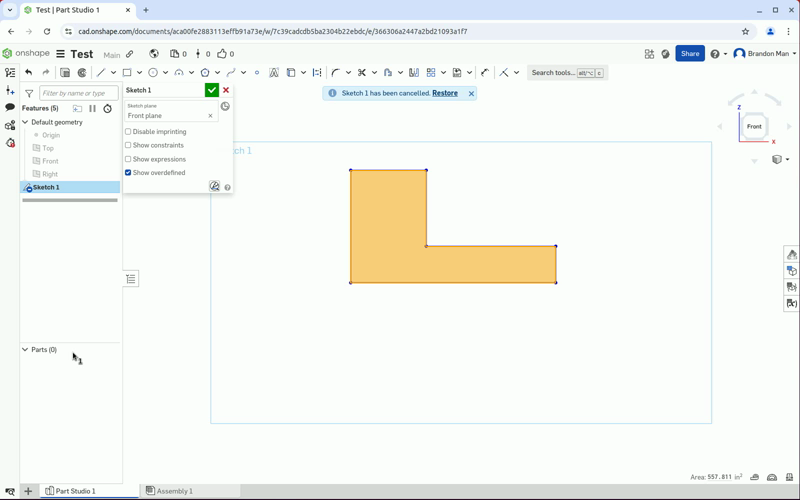
key(shift+e)
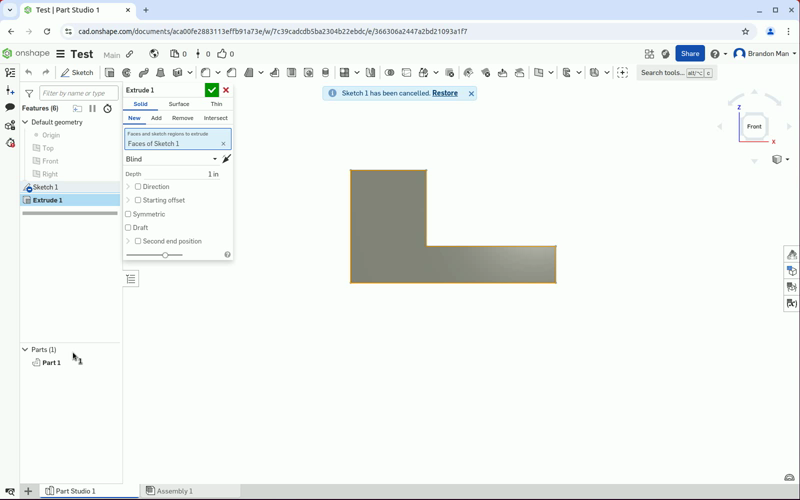
mouse_move(143, 106)
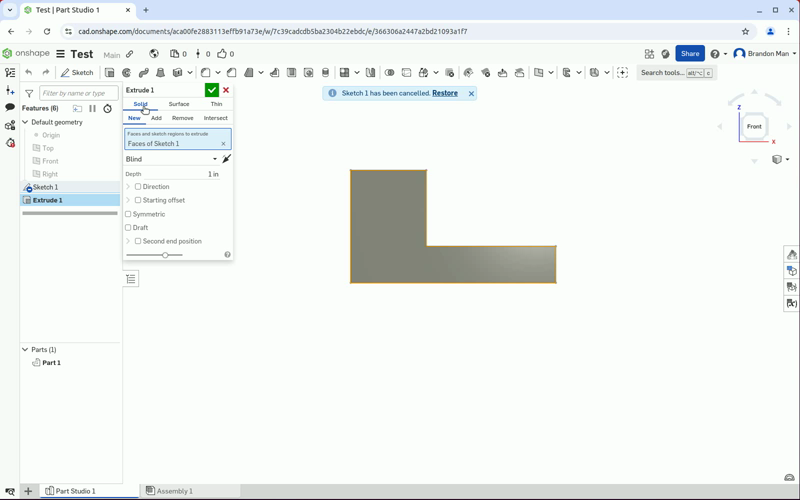
click(143, 106)
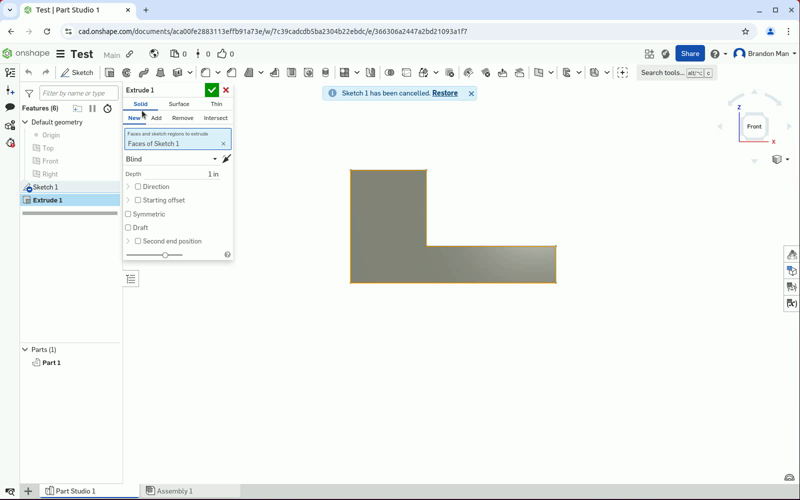
mouse_move(137, 120)
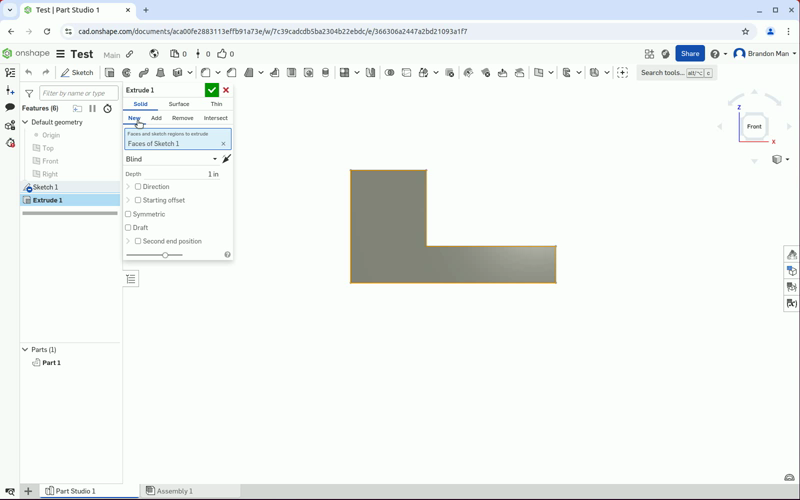
click(137, 120)
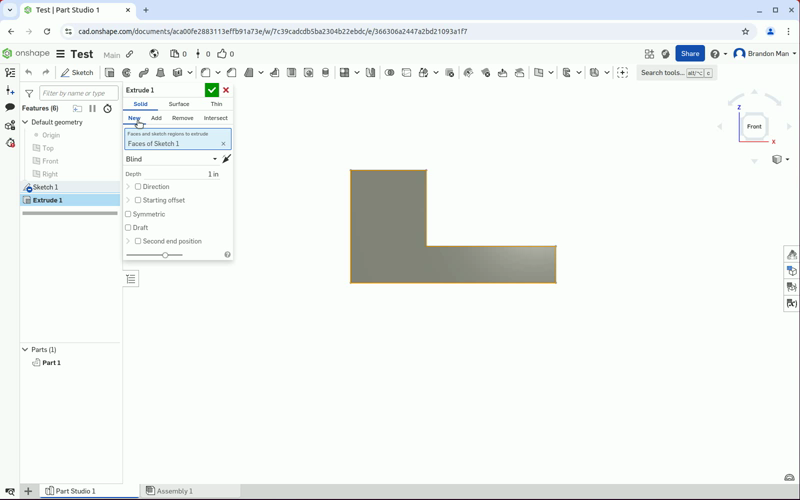
key(tab, 4)
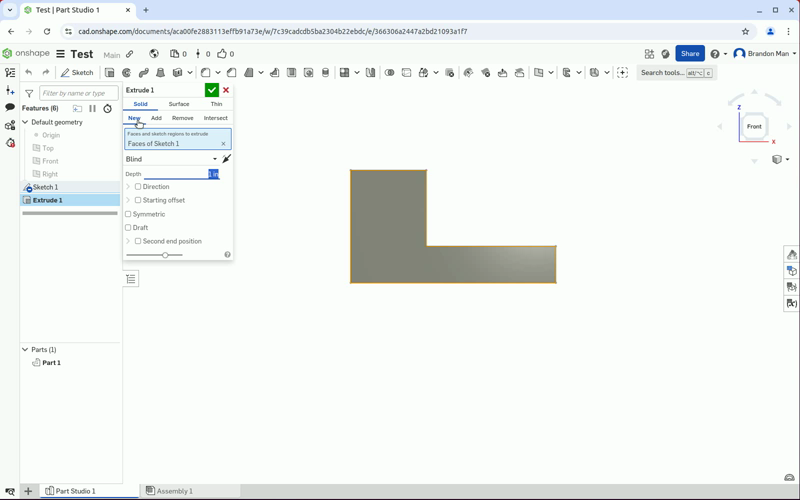
text(15.405)
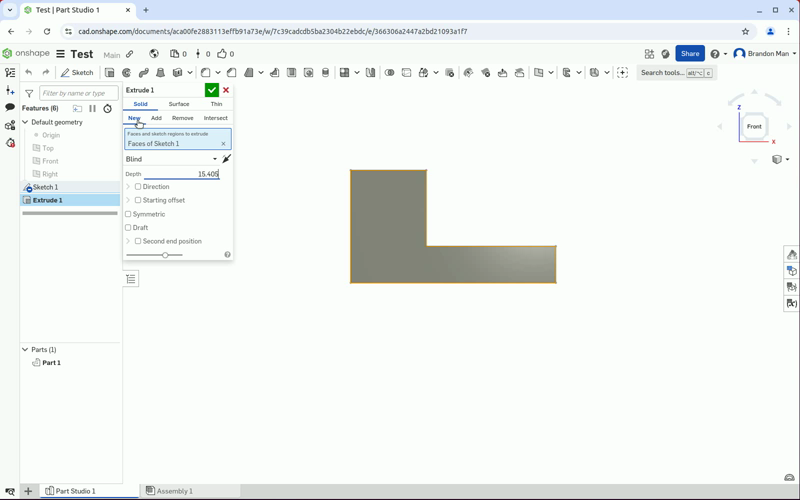
key(enter)
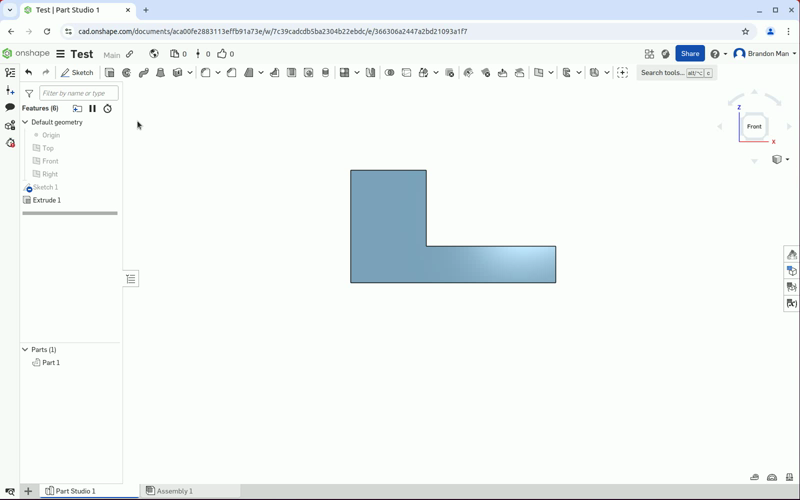
key(shift+h)
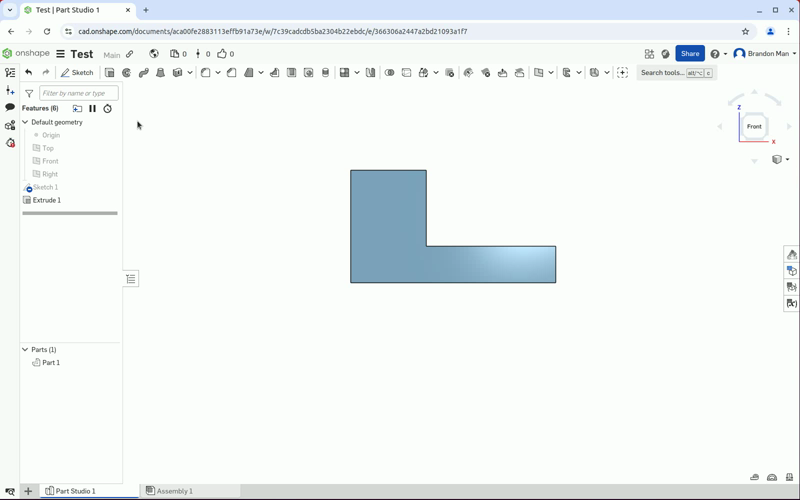
key(shift+h)
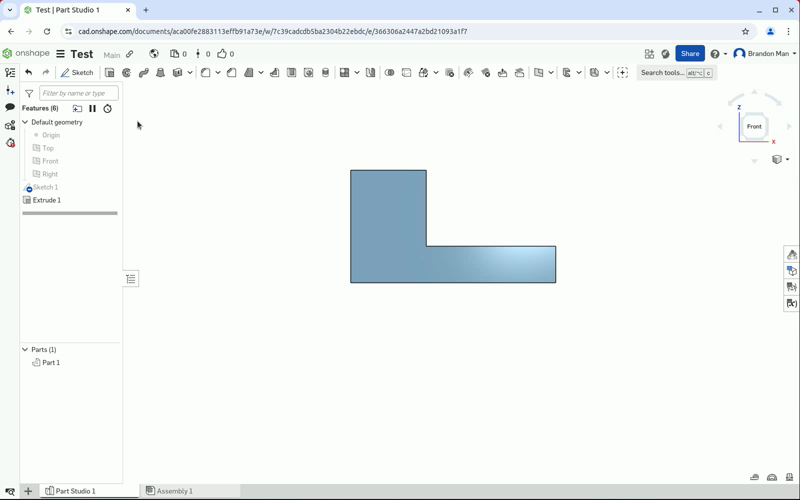
mouse_move(73, 189)
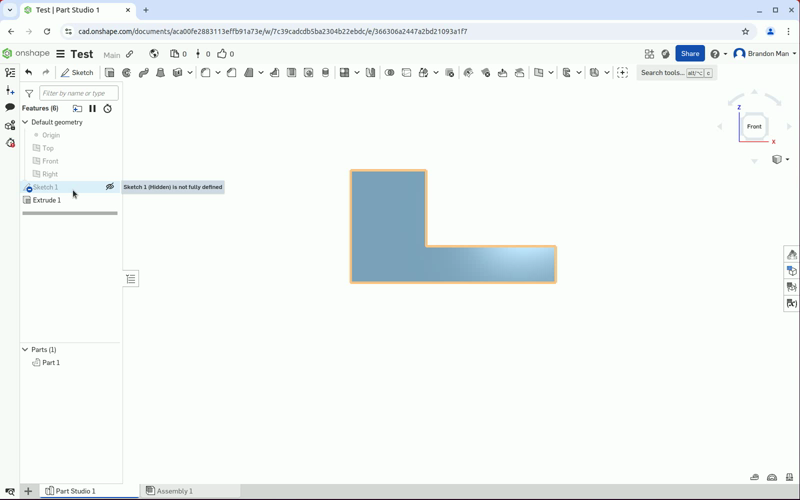
click(73, 189)
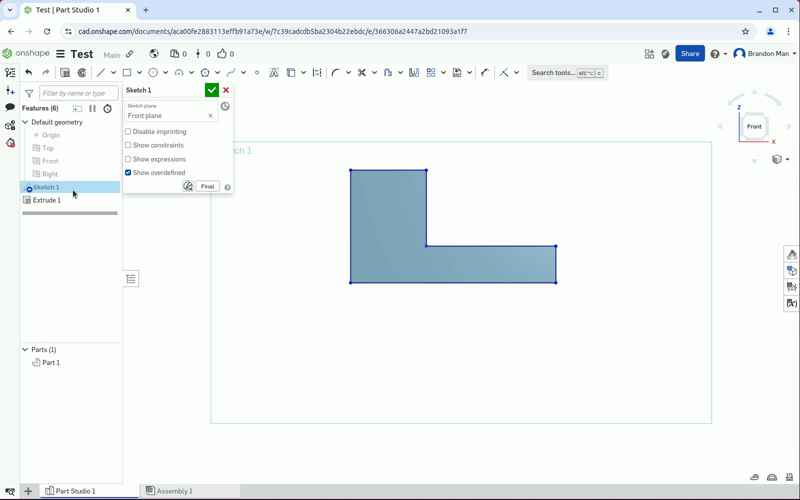
mouse_move(229, 92)
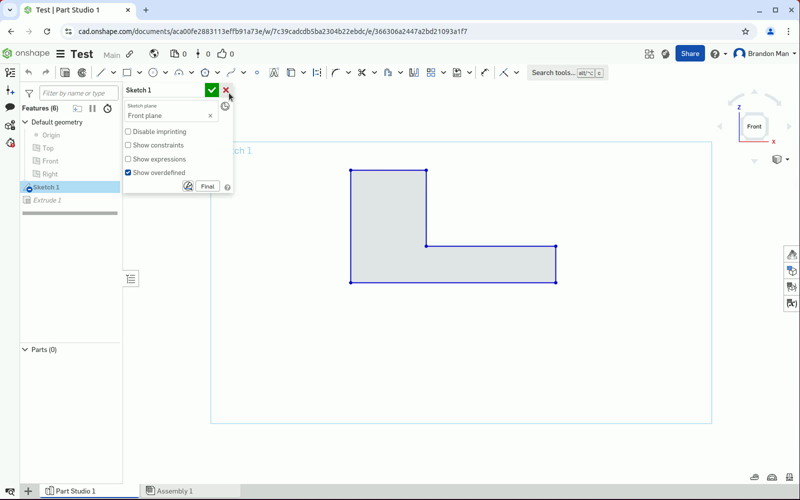
click(229, 92)
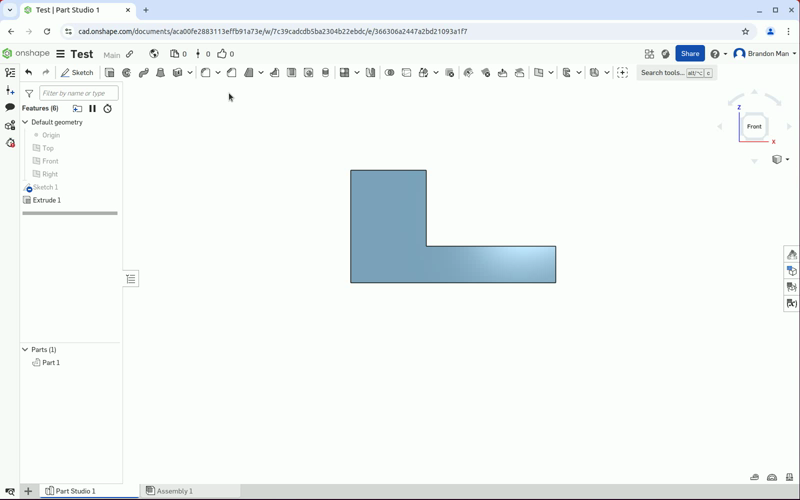
mouse_move(541, 75)
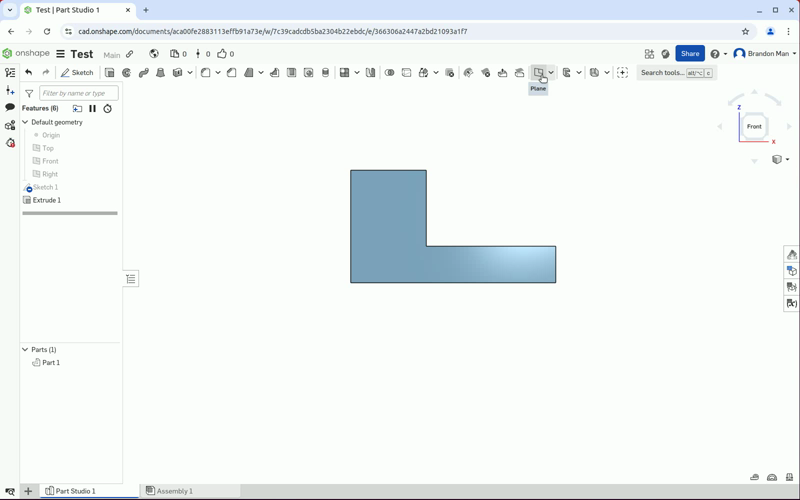
click(541, 75)
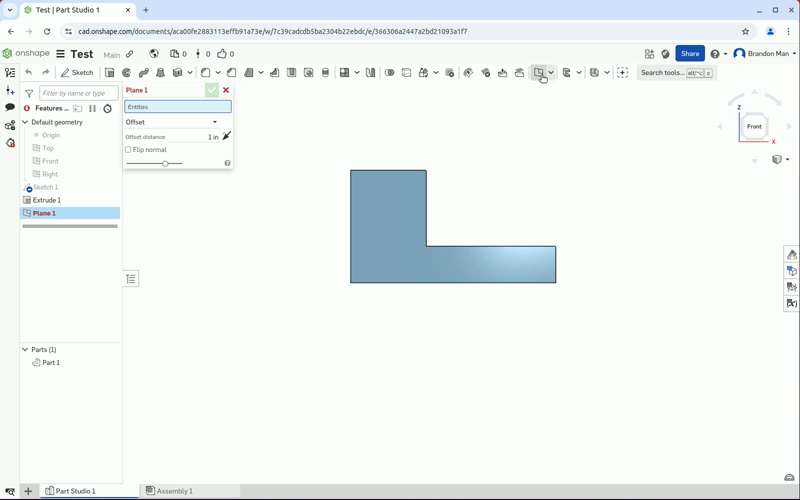
mouse_move(73, 163)
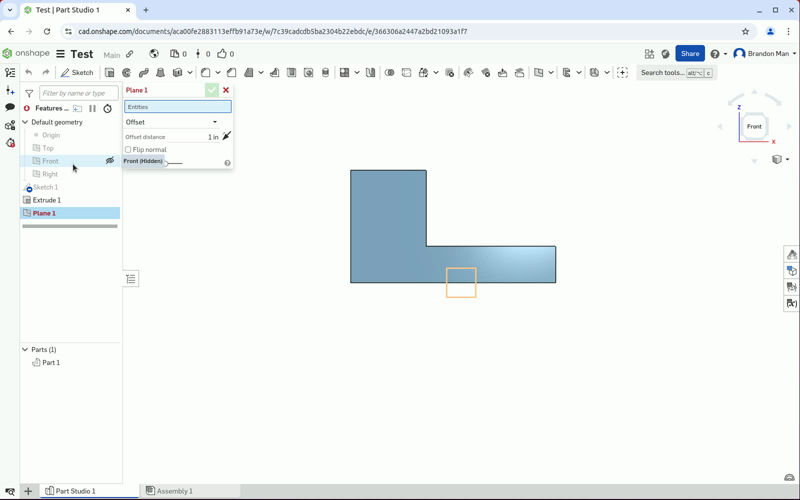
click(73, 163)
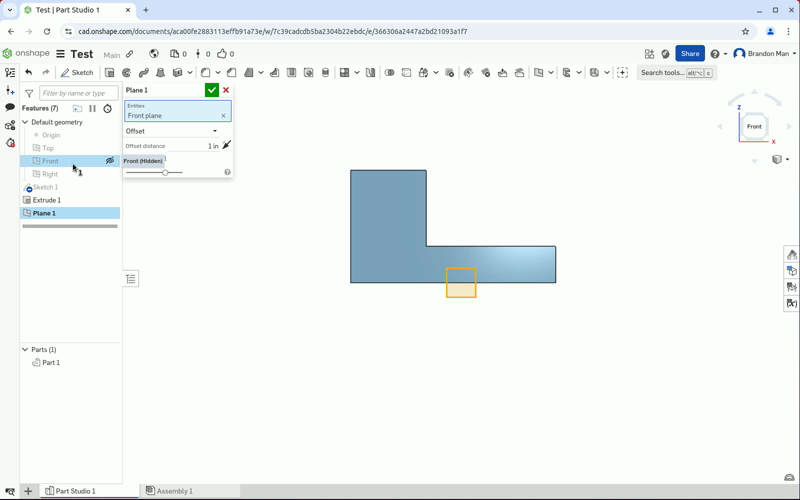
key(tab, 2)
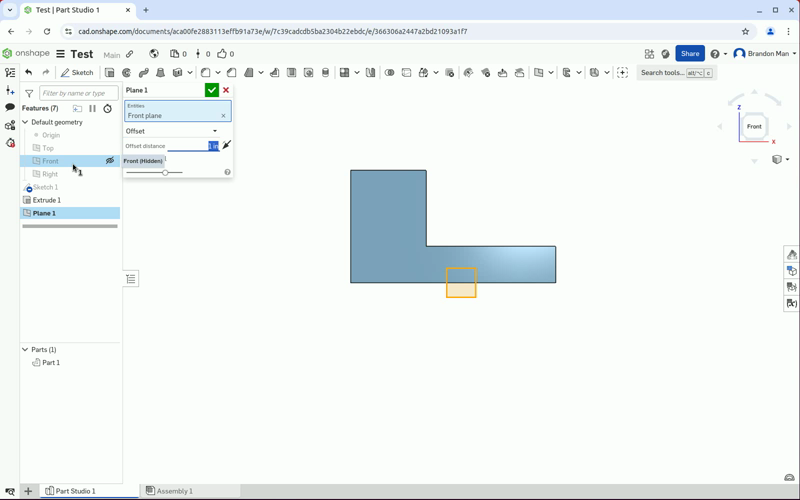
text(15.405)
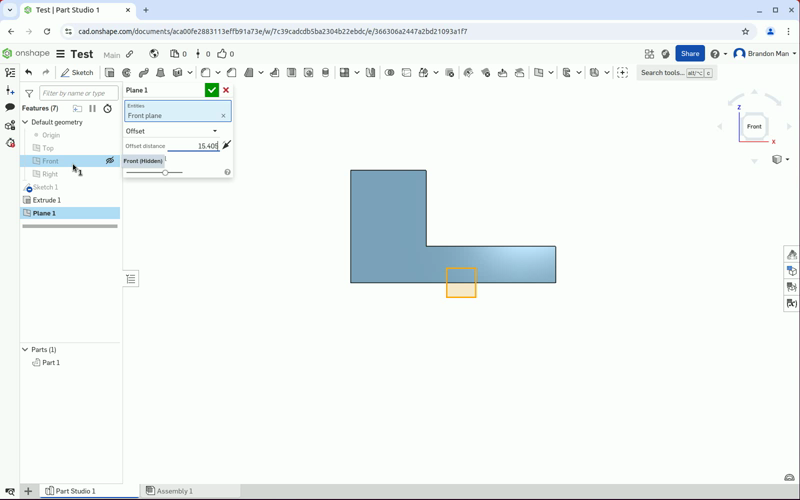
key(enter, 2)
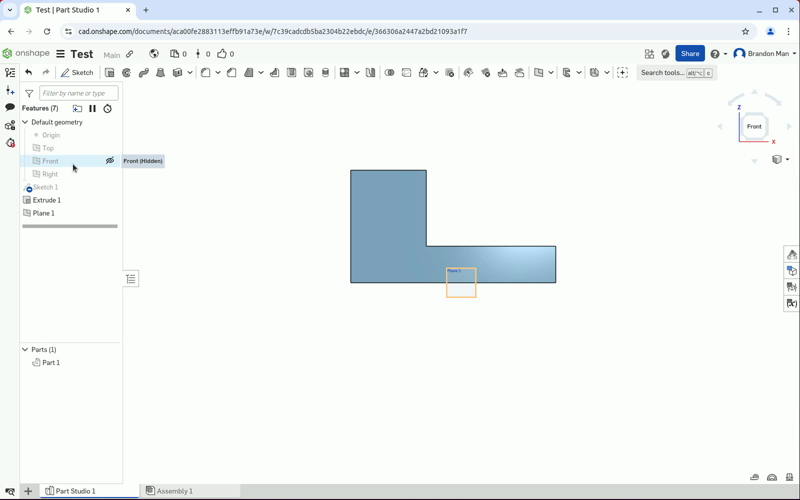
key(shift+s)
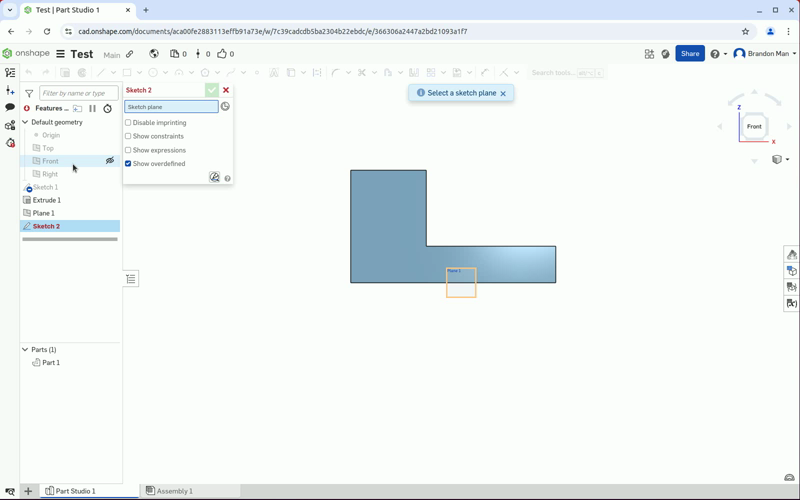
mouse_move(73, 215)
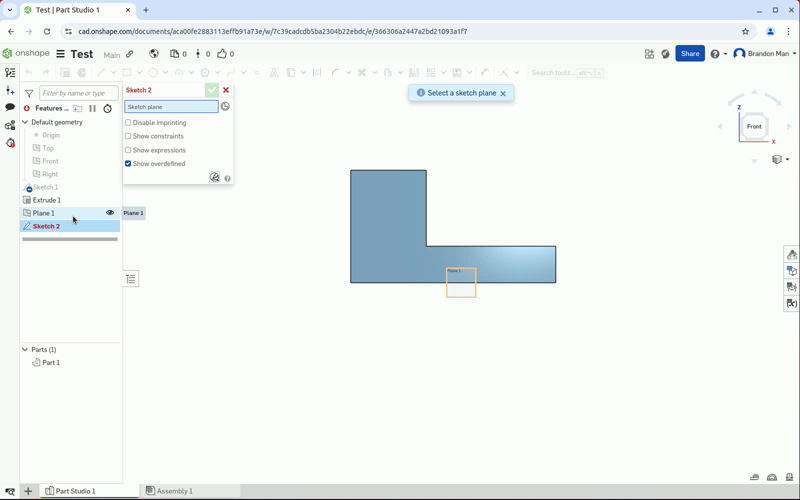
click(73, 215)
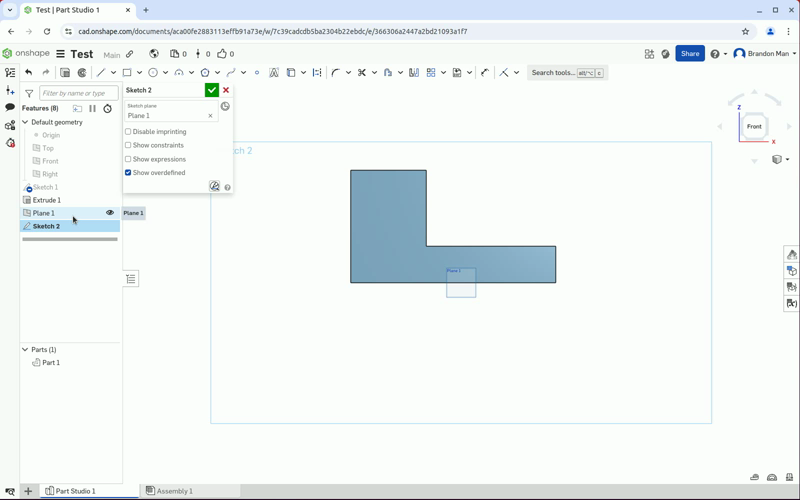
mouse_move(73, 352)
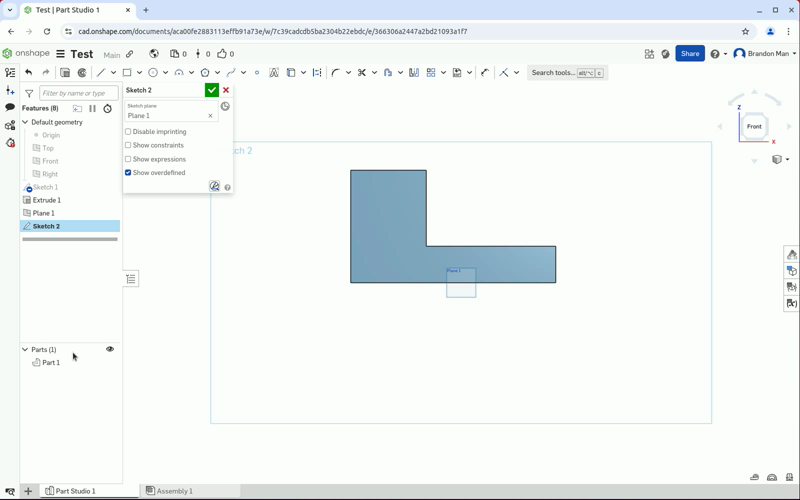
key(y)
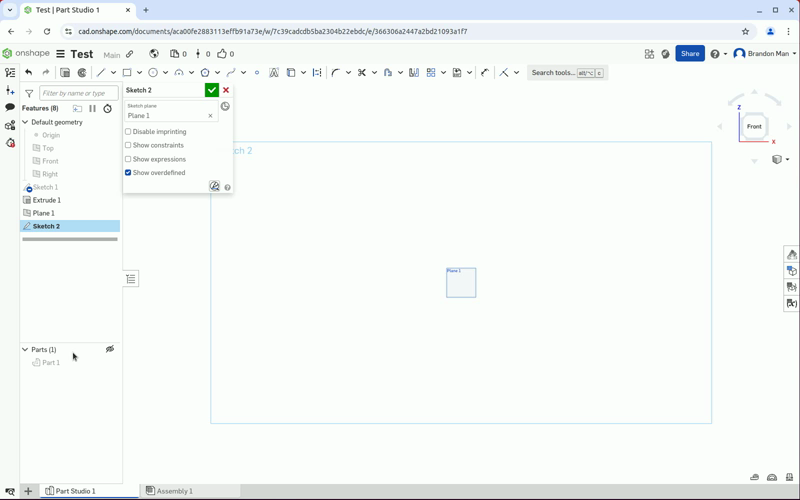
key(c)
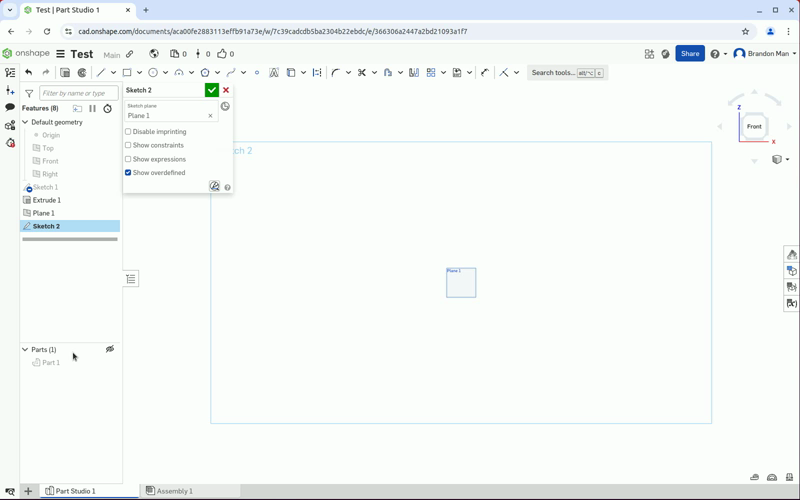
key_down(shift)
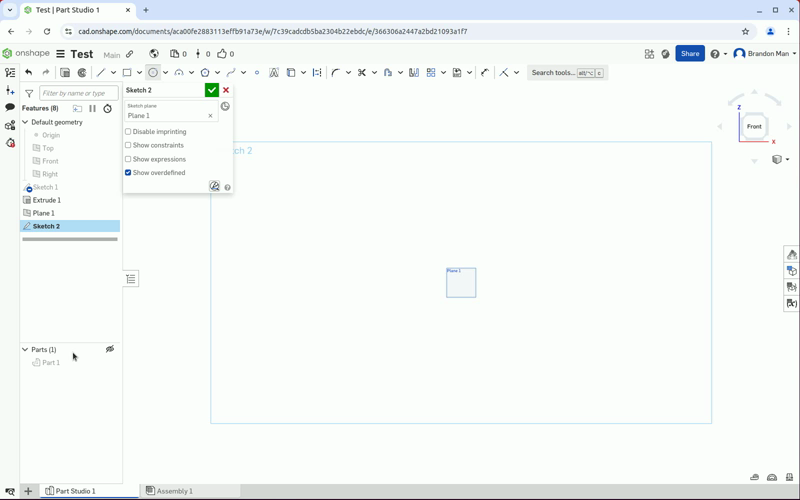
mouse_move(389, 207)
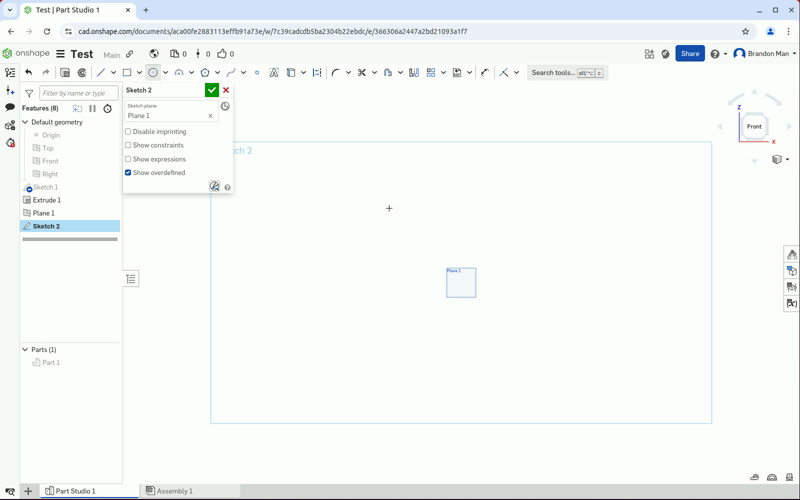
click(389, 207)
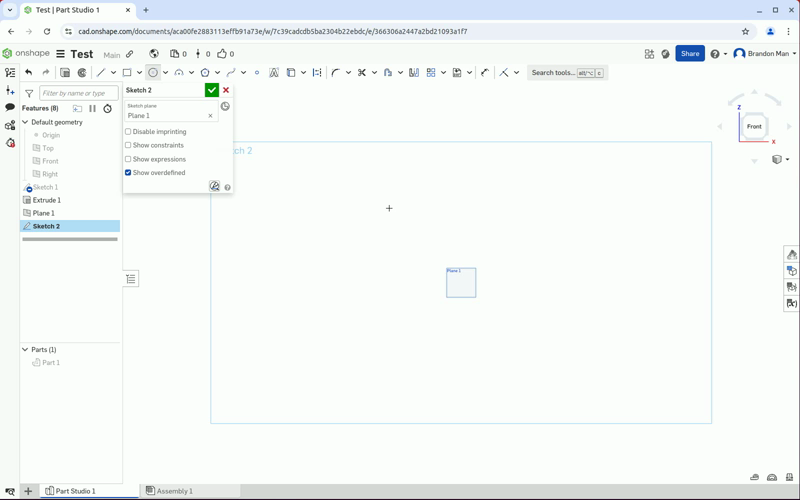
key_up(shift)
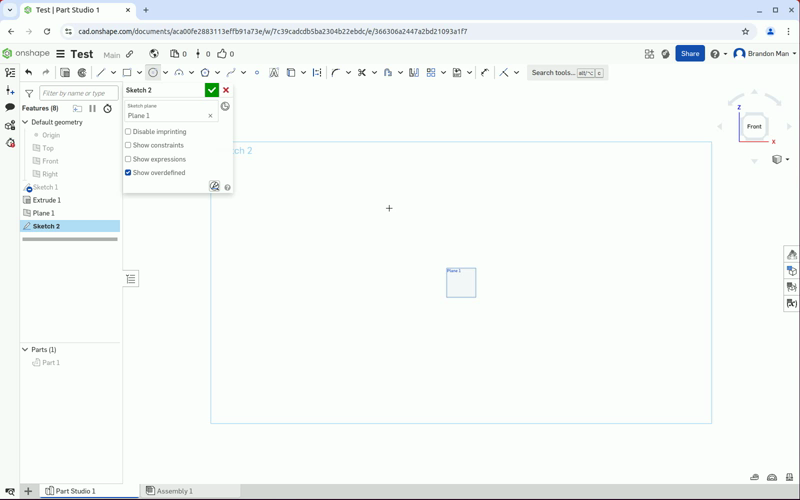
mouse_move(412, 207)
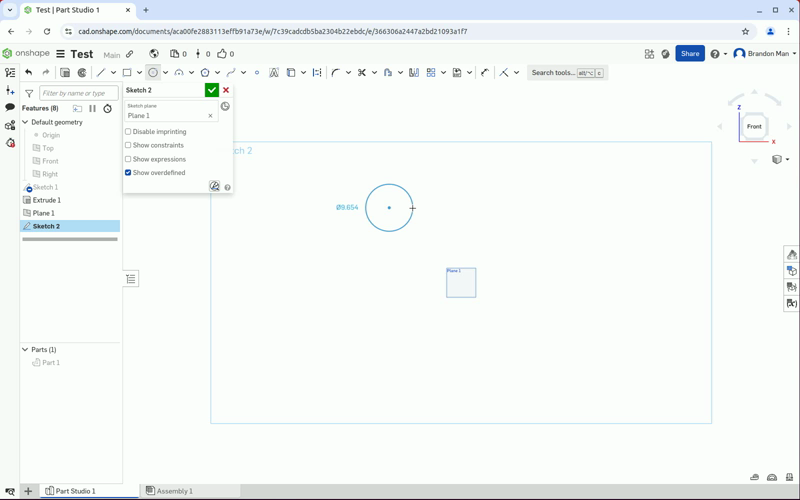
click(412, 207)
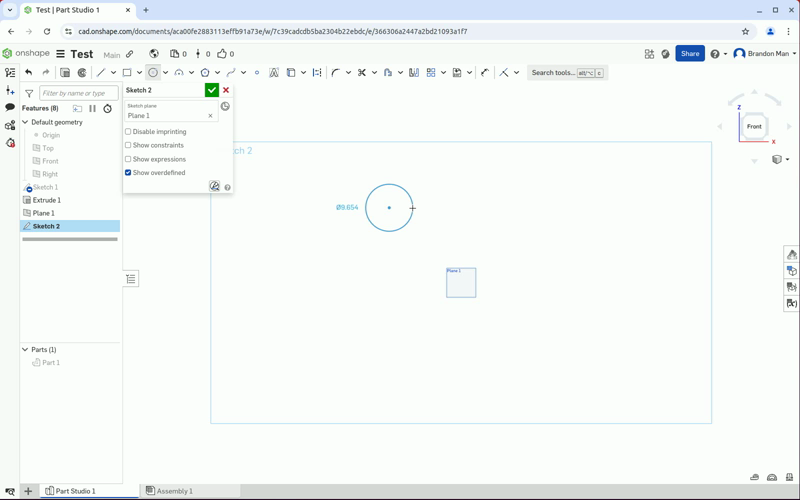
key(esc)
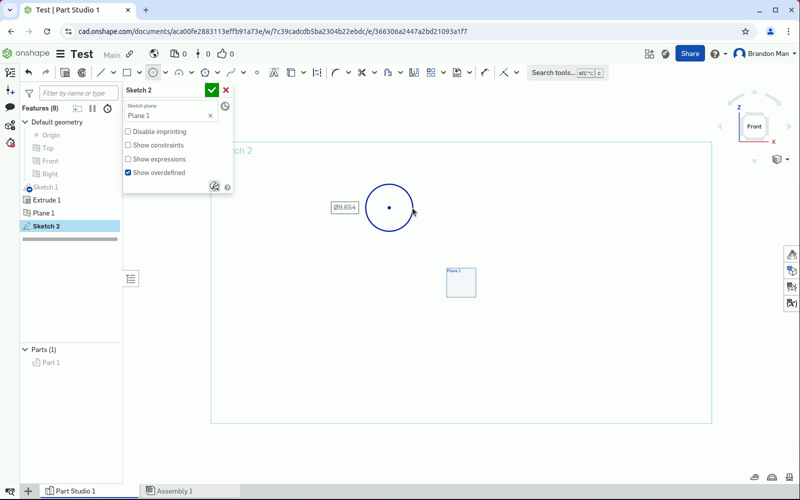
mouse_move(380, 195)
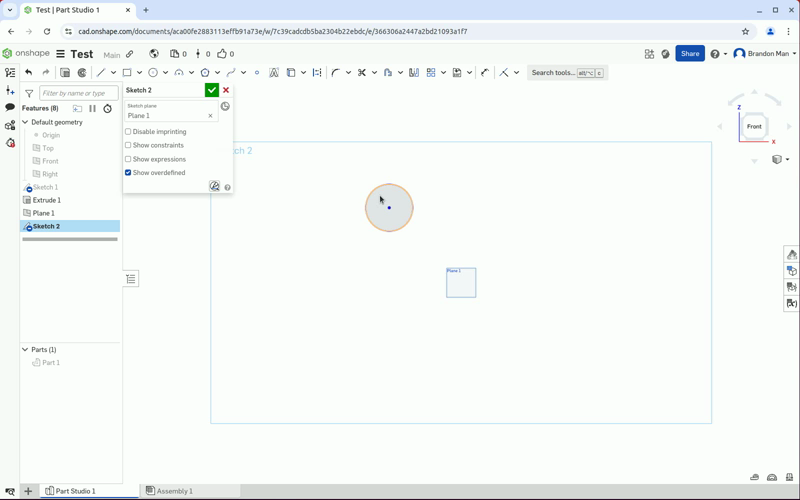
scroll(6)
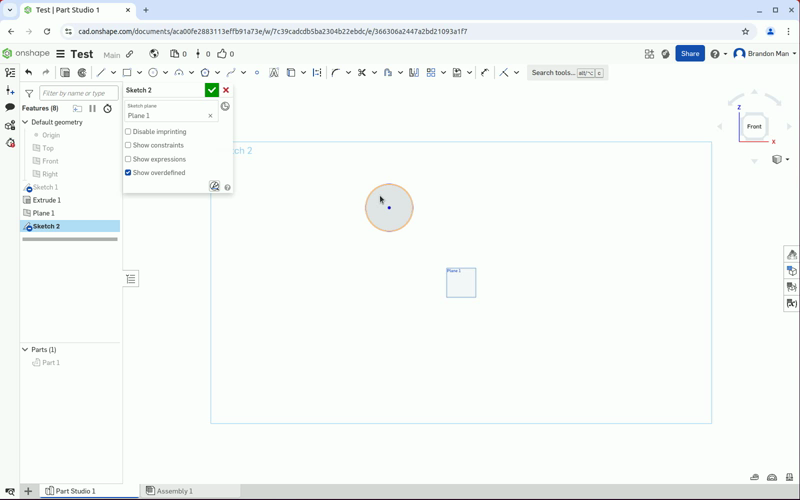
scroll(6)
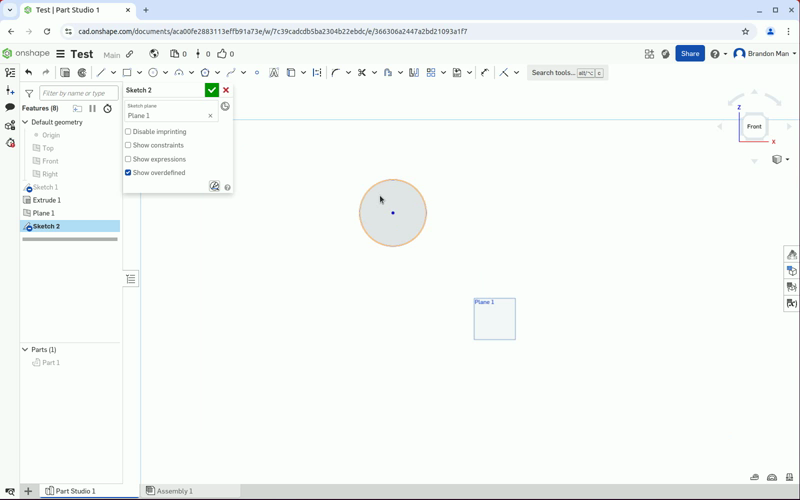
scroll(6)
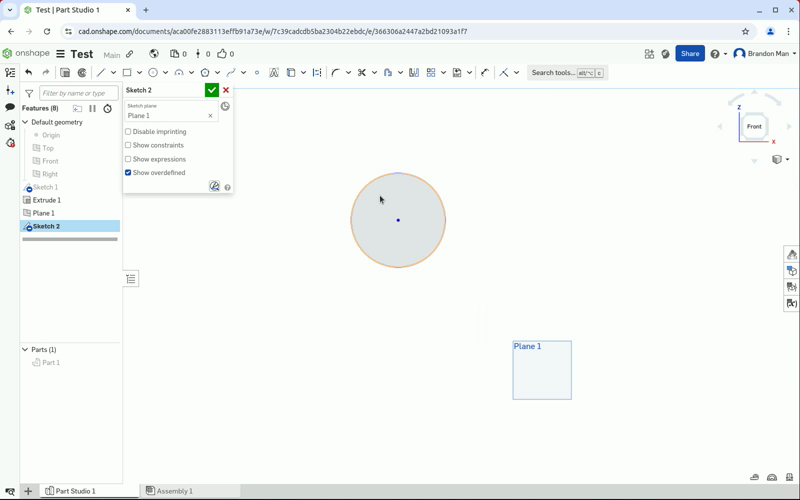
scroll(6)
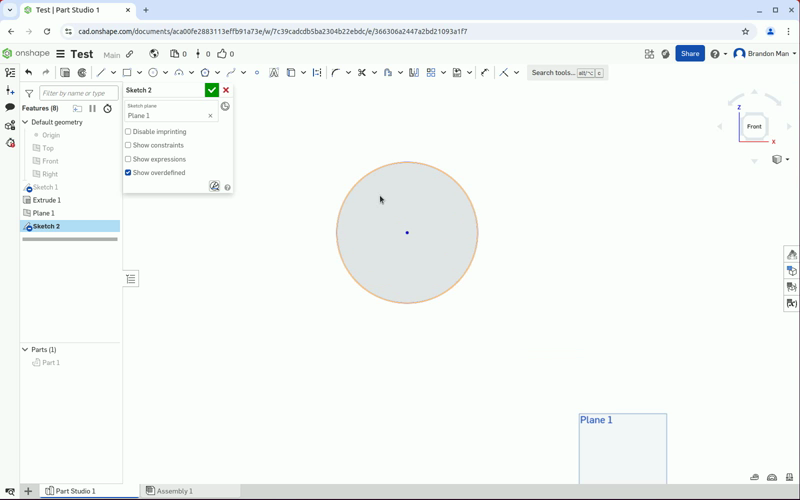
scroll(6)
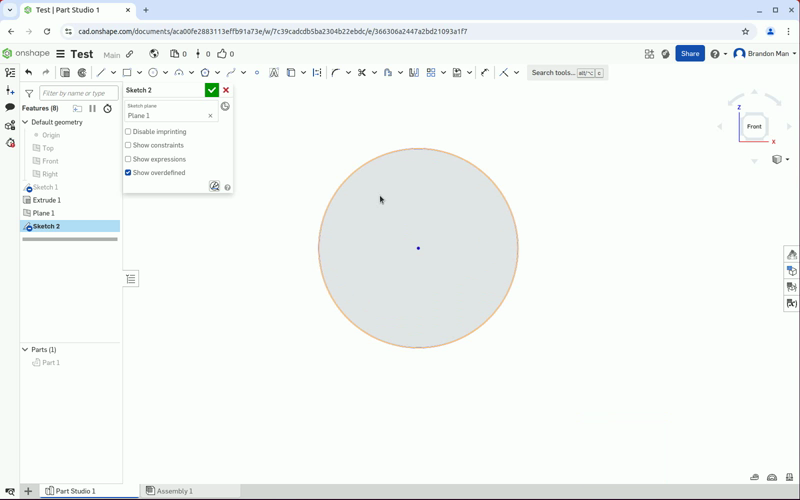
scroll(6)
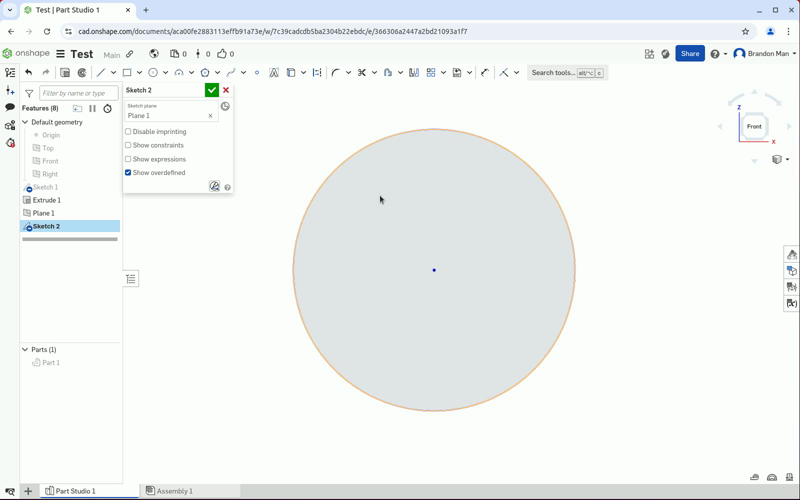
scroll(6)
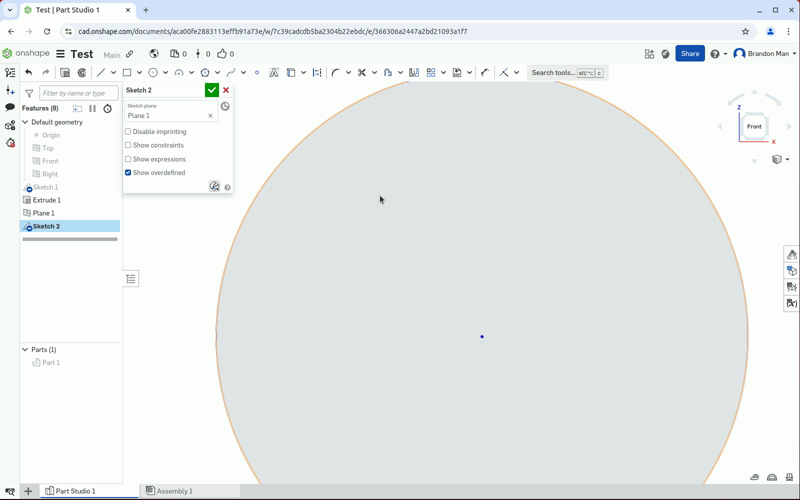
click(380, 195)
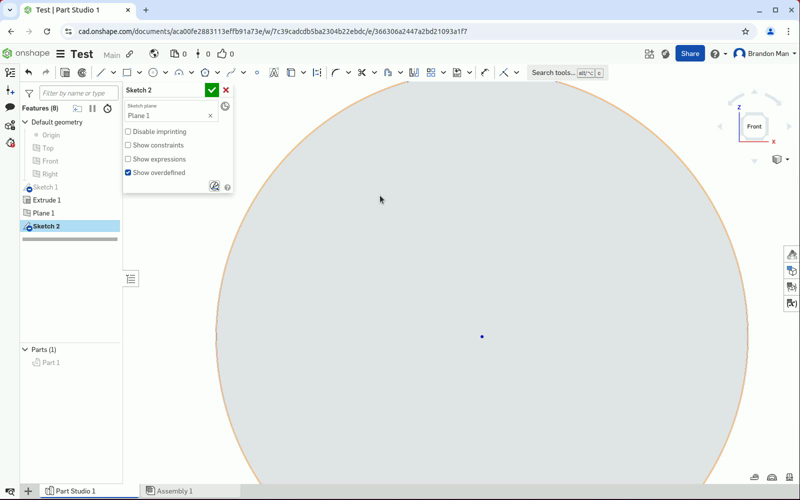
scroll(-6)
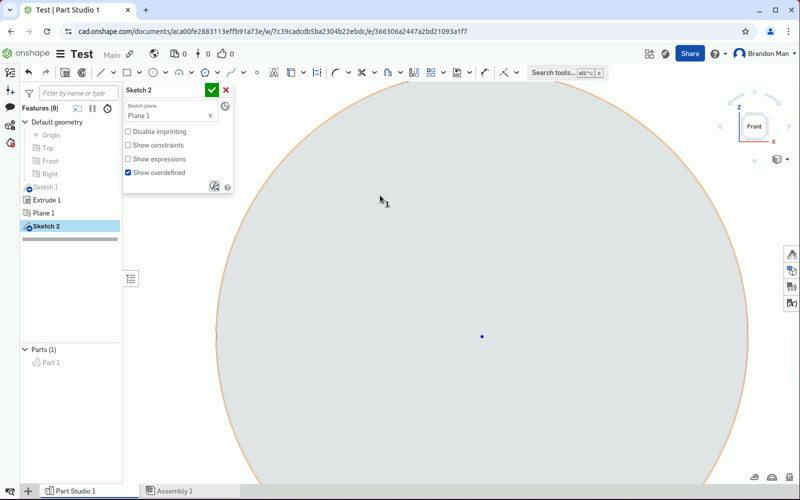
scroll(-6)
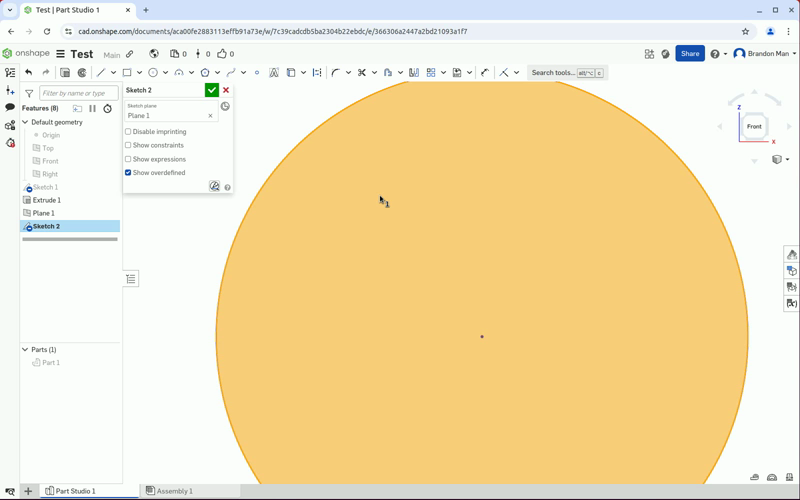
scroll(-6)
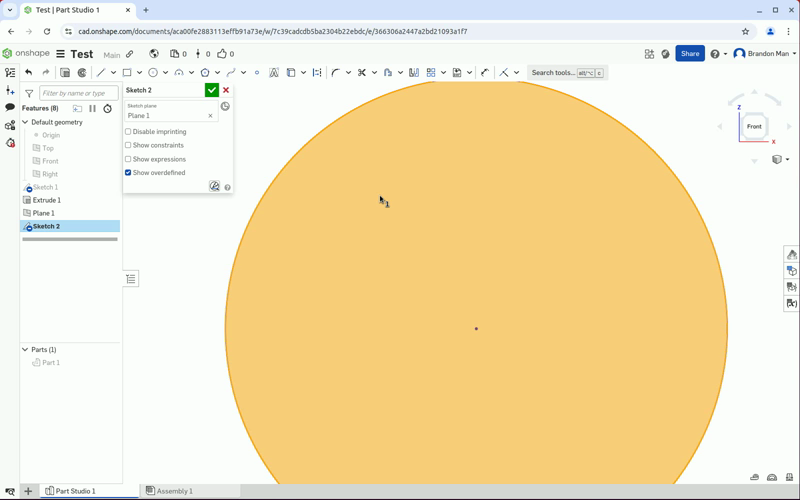
scroll(-6)
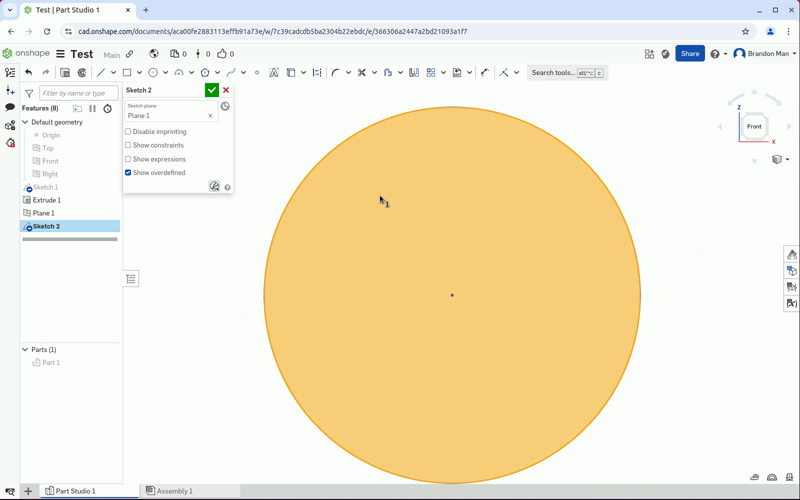
scroll(-6)
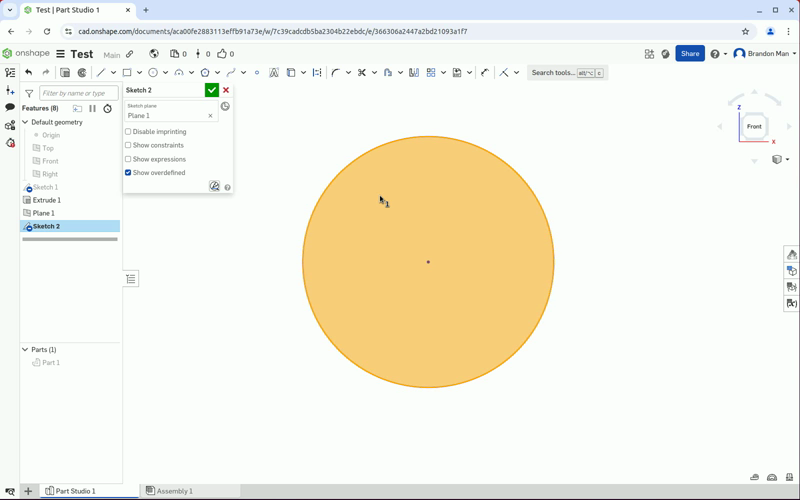
scroll(-6)
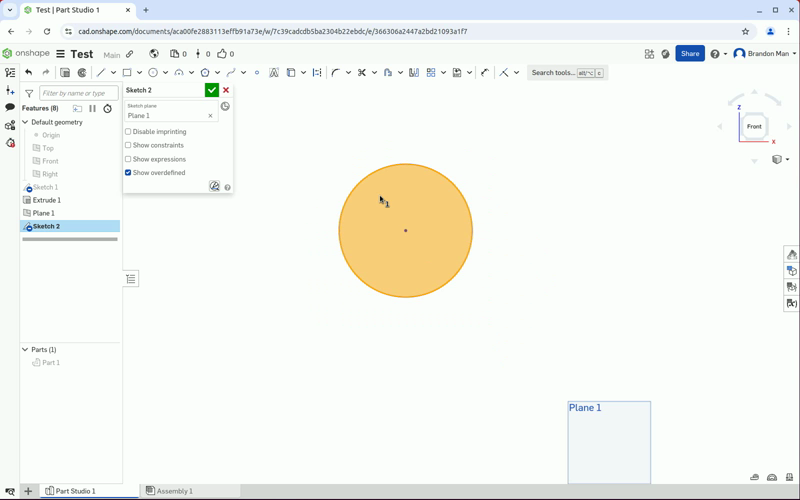
scroll(-6)
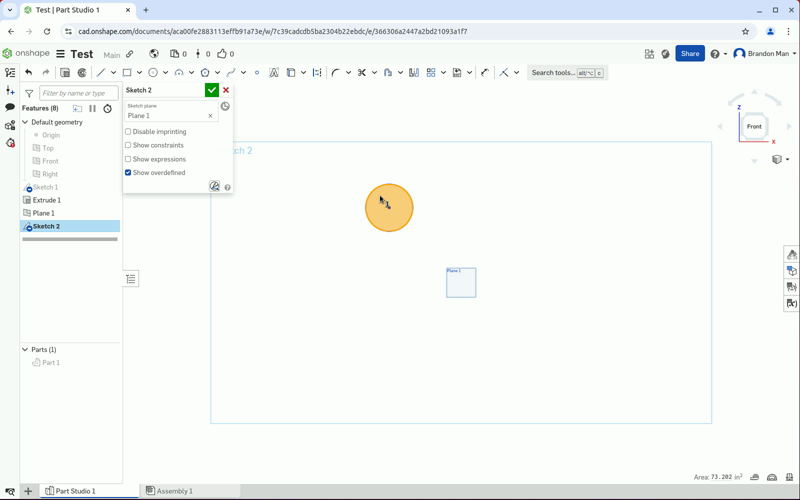
mouse_move(73, 352)
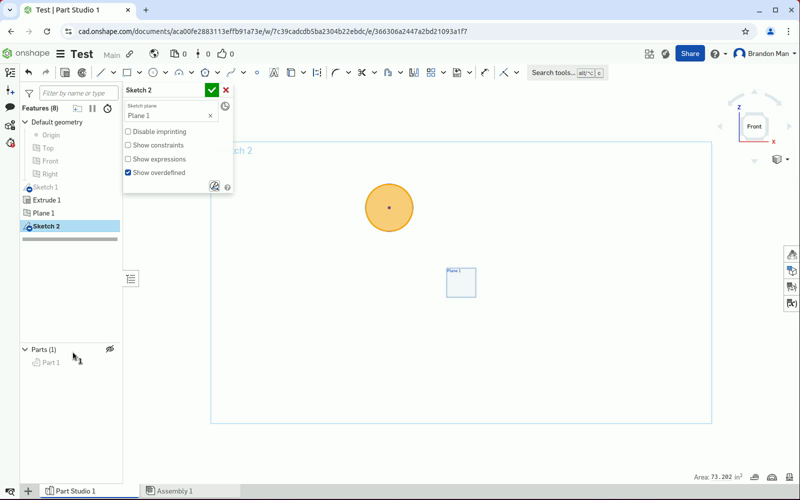
key(shift+y)
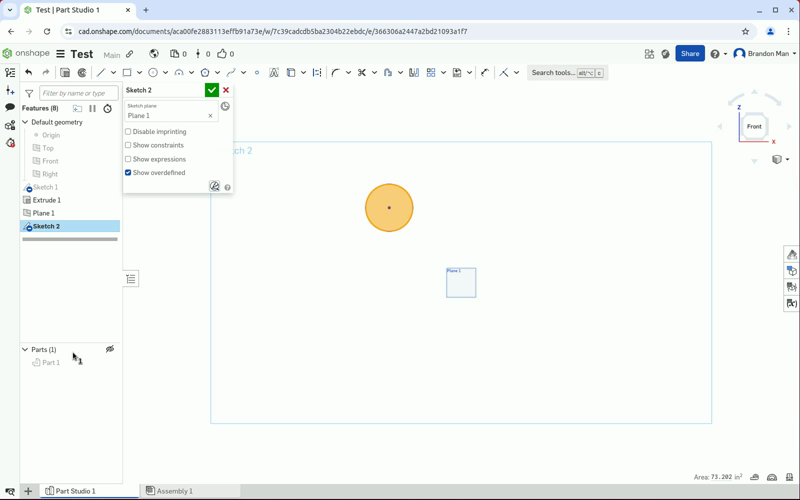
key(shift+e)
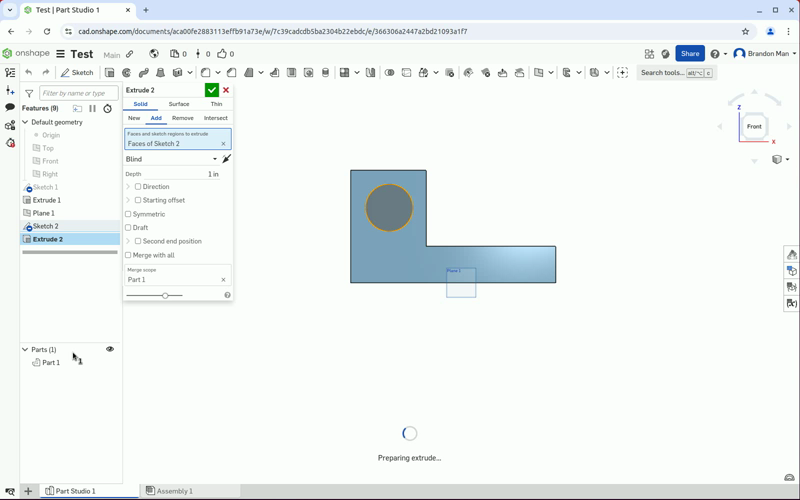
mouse_move(143, 106)
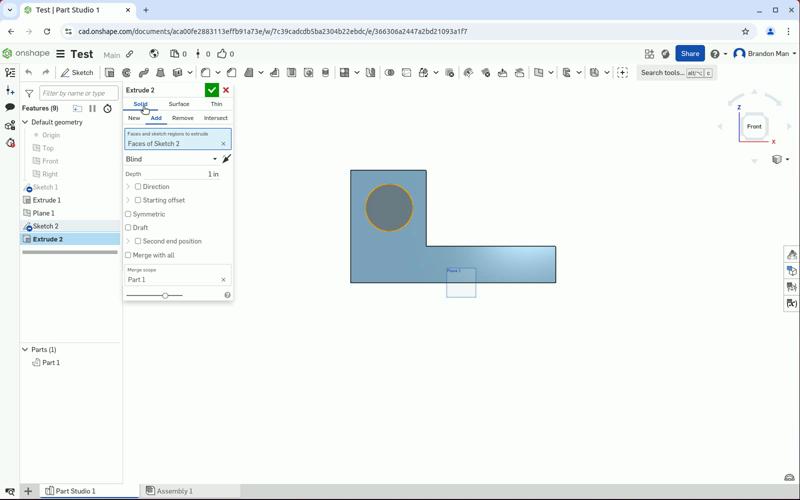
click(143, 106)
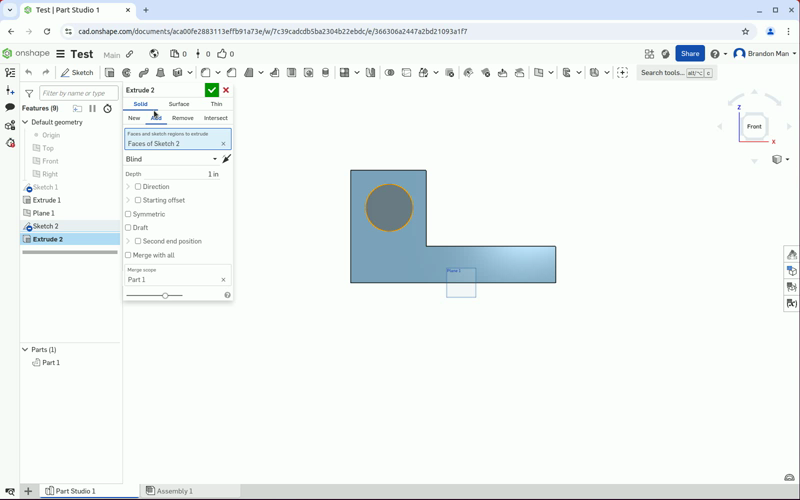
mouse_move(186, 120)
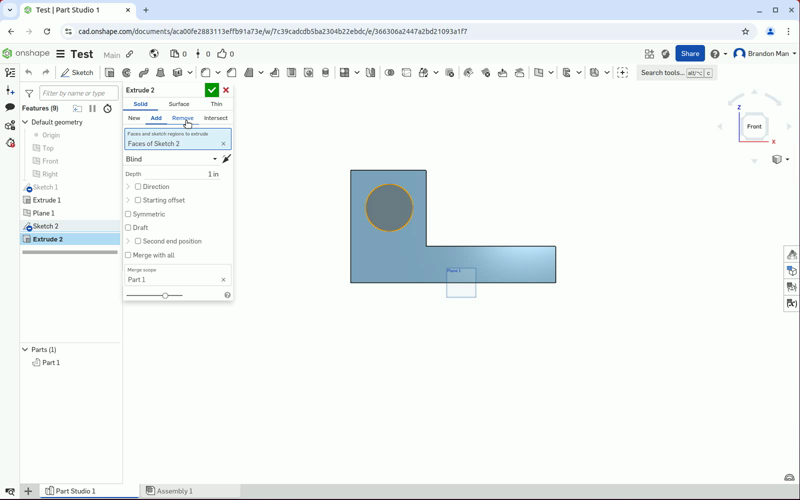
click(186, 120)
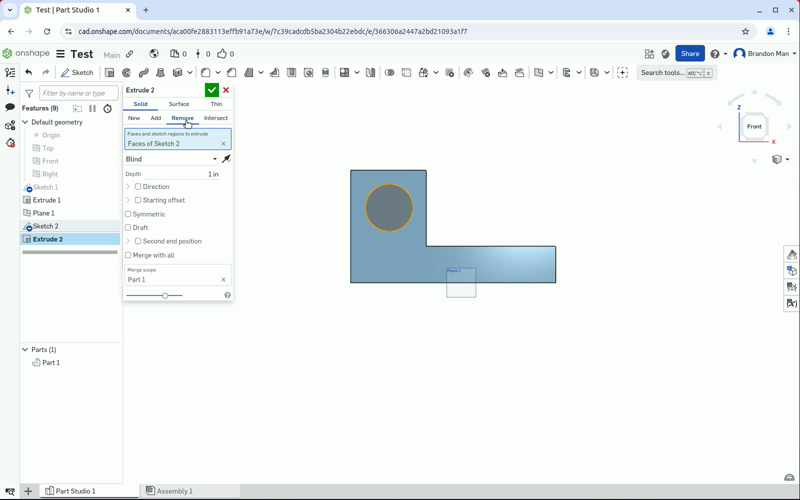
key(tab, 4)
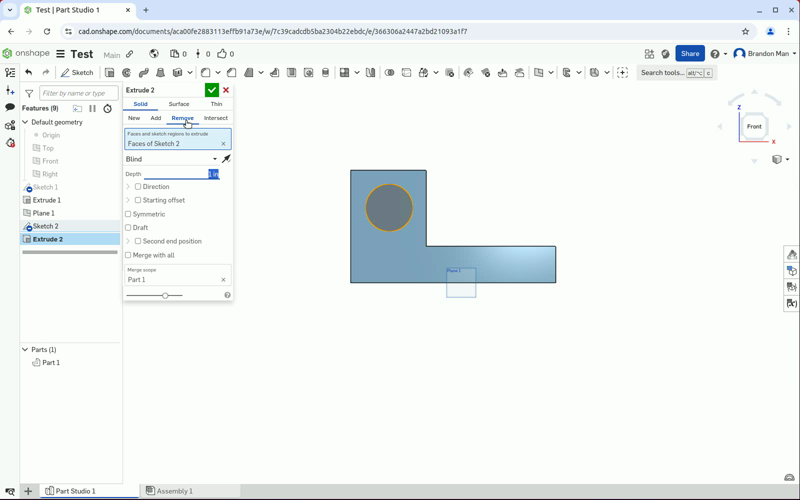
text(15.405)
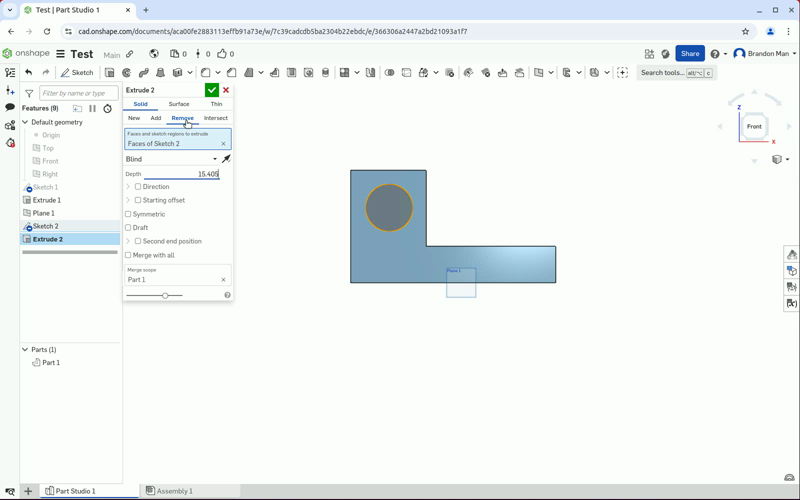
key(tab, 6)
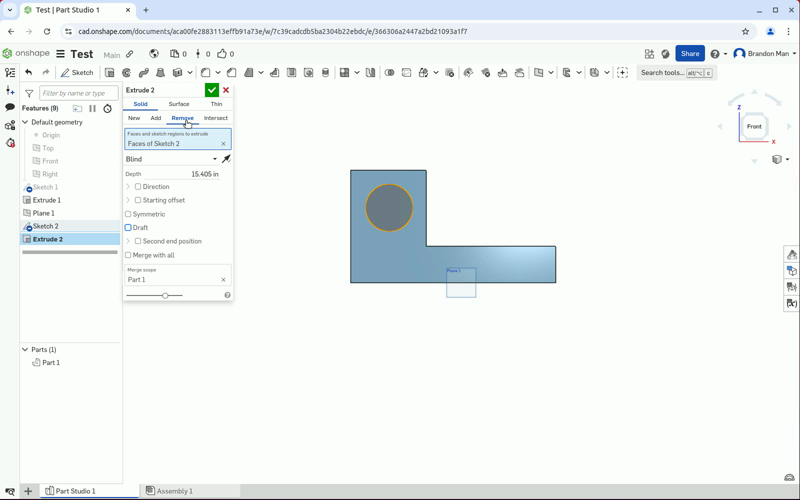
key(space)
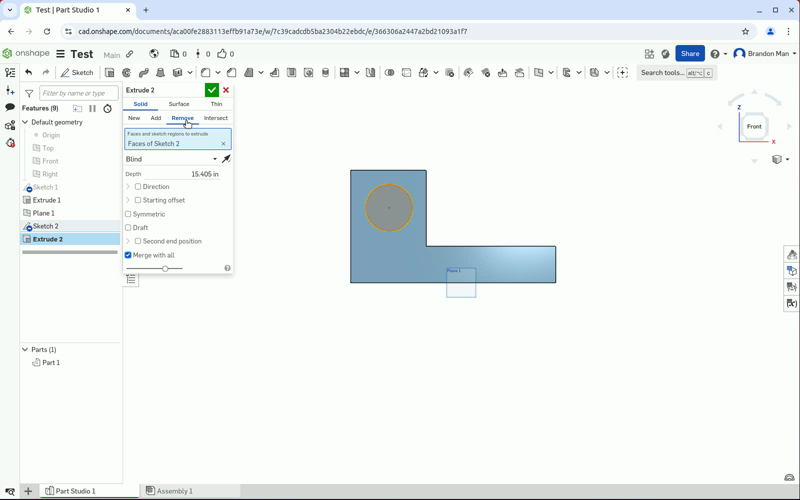
key(enter)
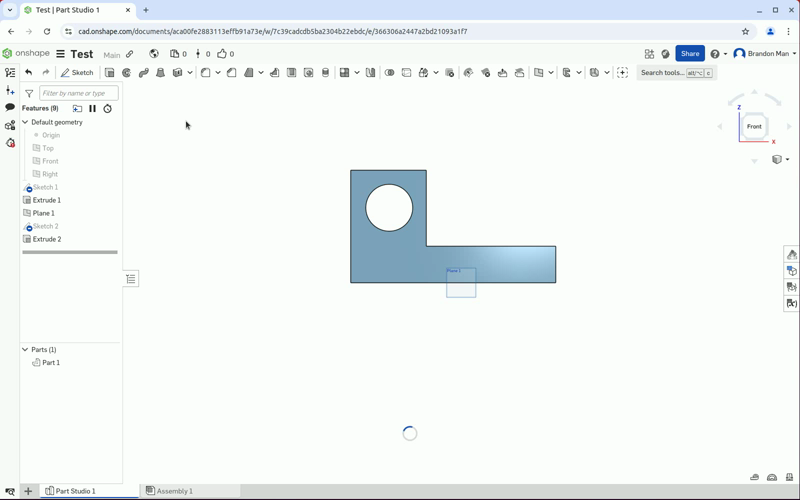
key(shift+h)
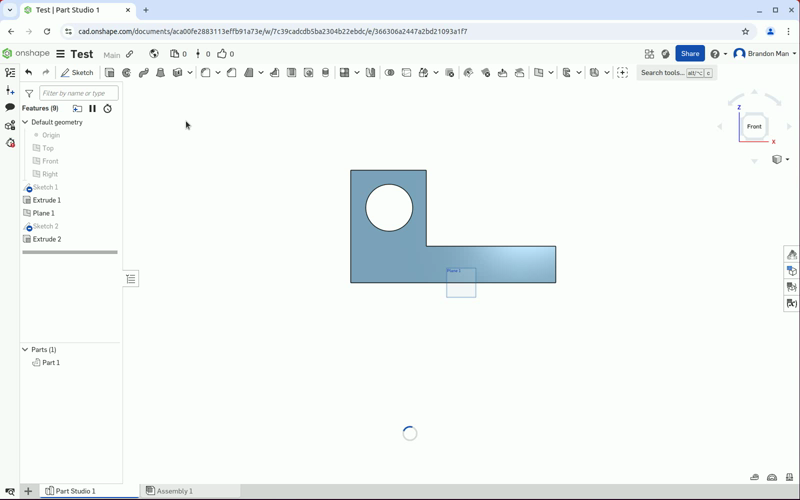
key(shift+h)
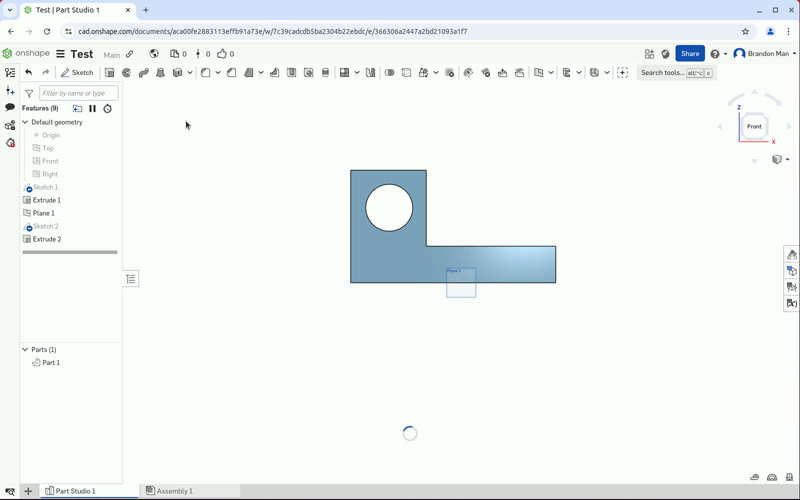
key(shift+7)
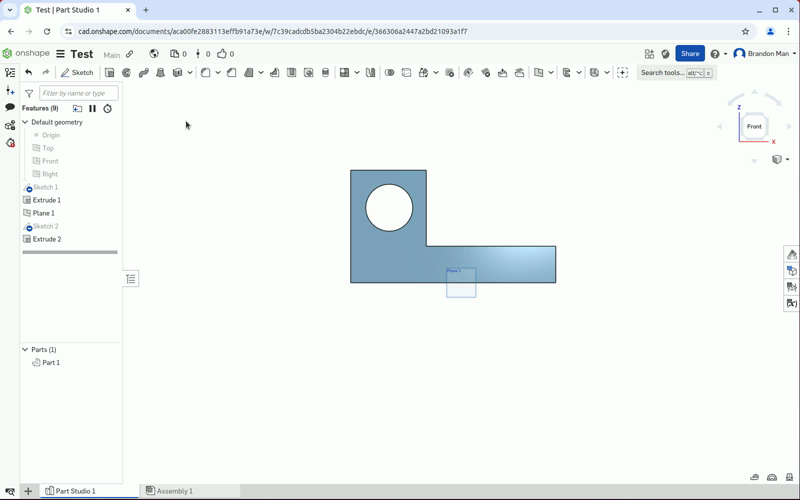
key(left, 2)
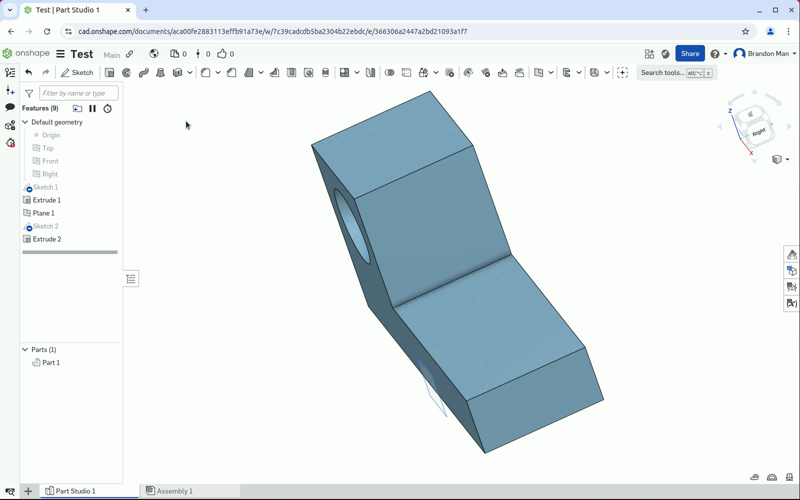
key(down, 2)
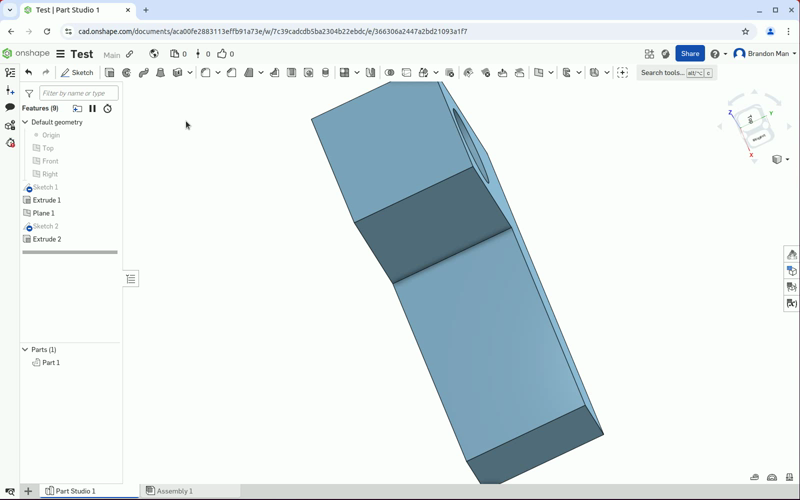
key(up, 2)
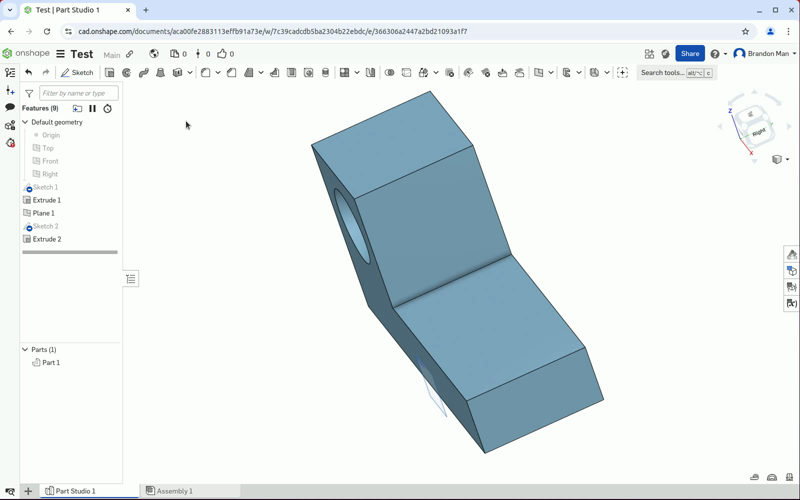
key(right, 2)
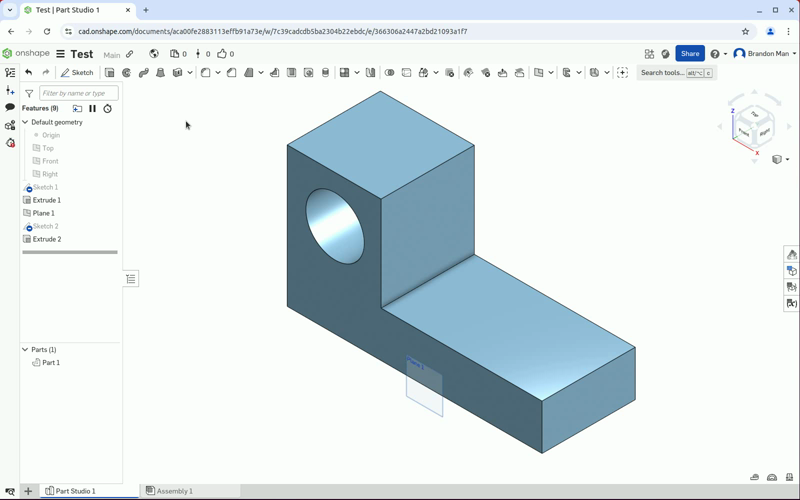
mouse_move(73, 189)
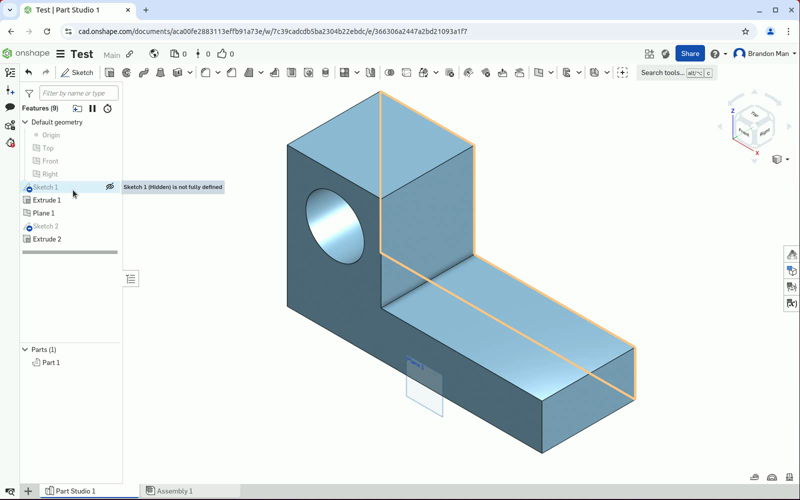
click(73, 189)